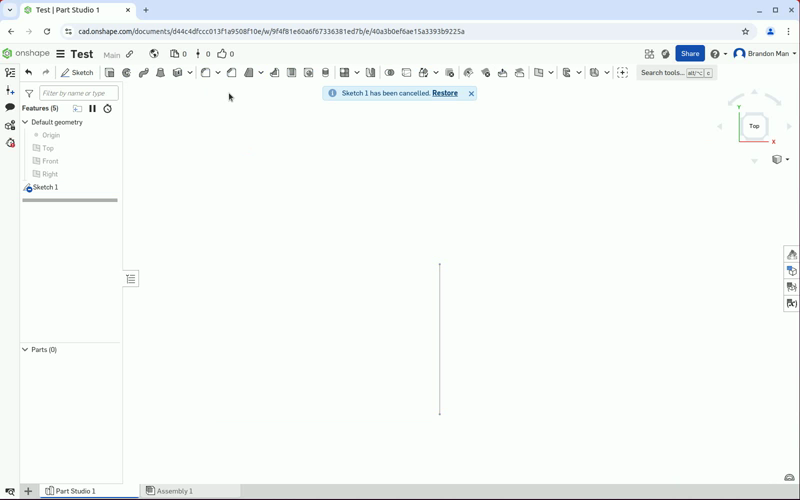
key(shift+h)
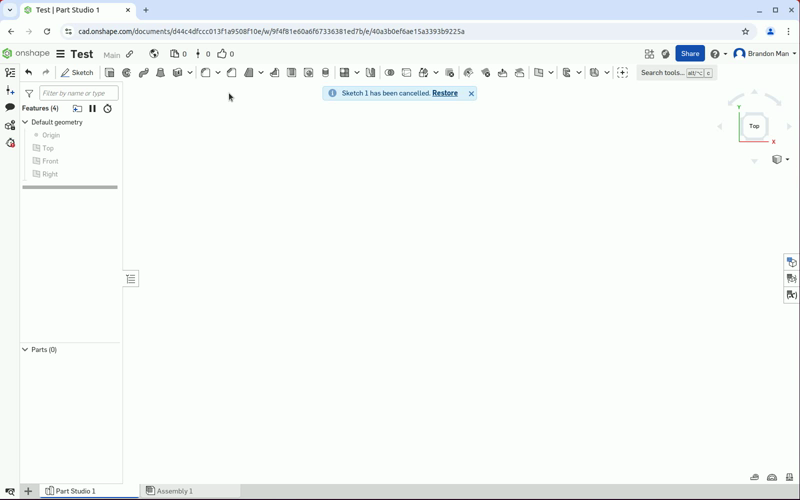
mouse_move(73, 352)
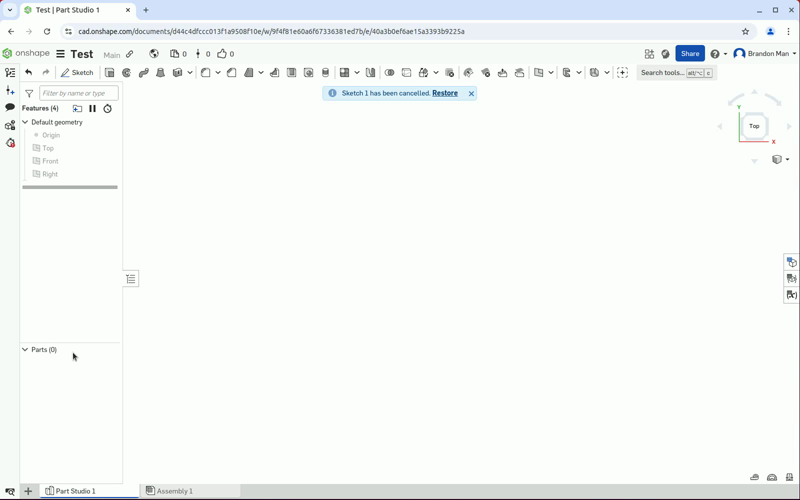
key(y)
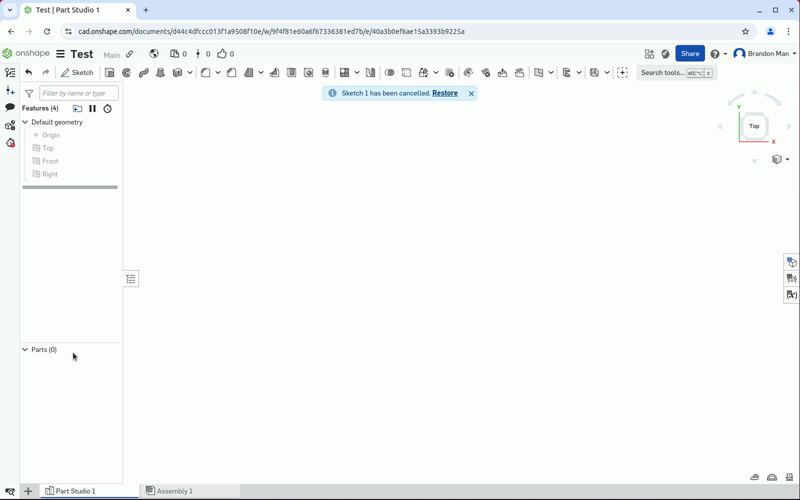
key(shift+p)
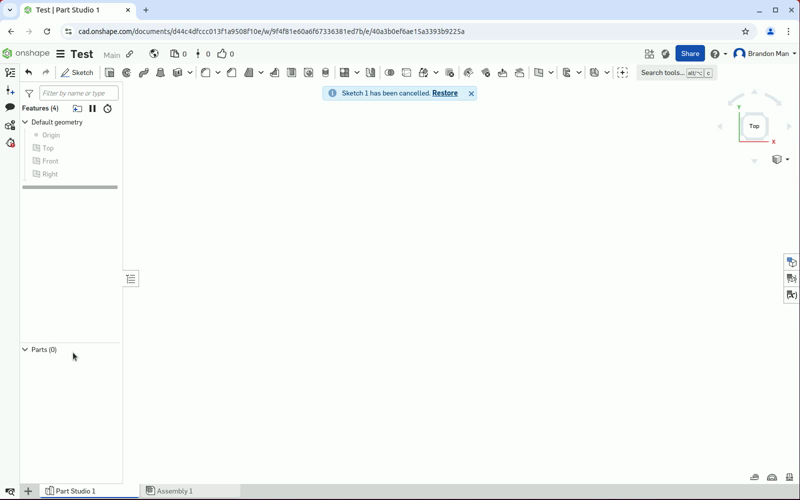
key(space)
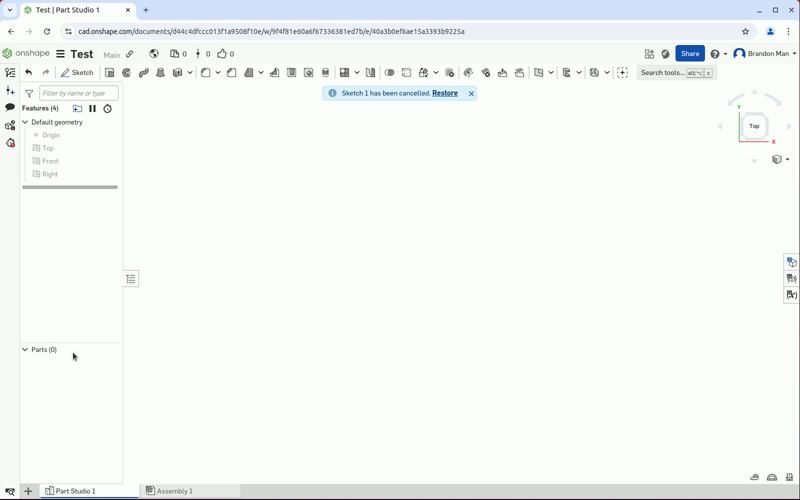
key_down(shift)
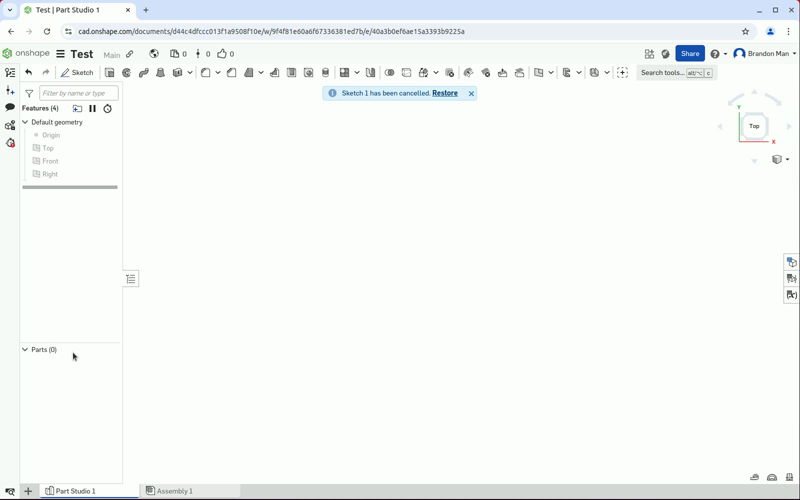
key(up)
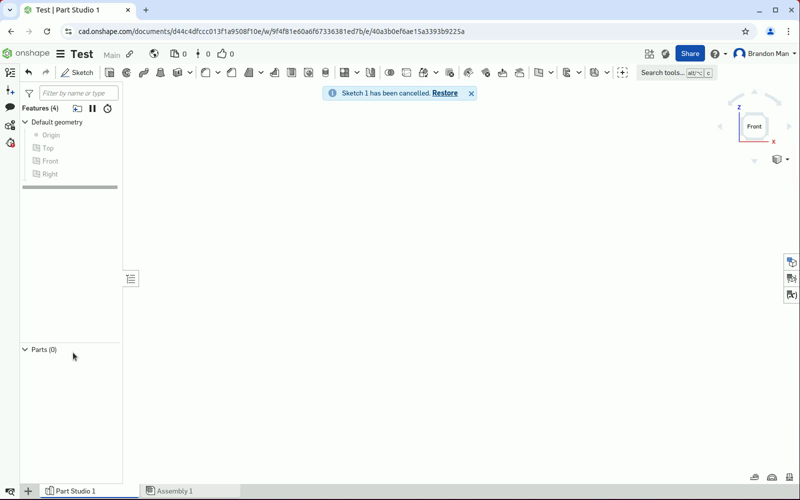
key_up(shift)
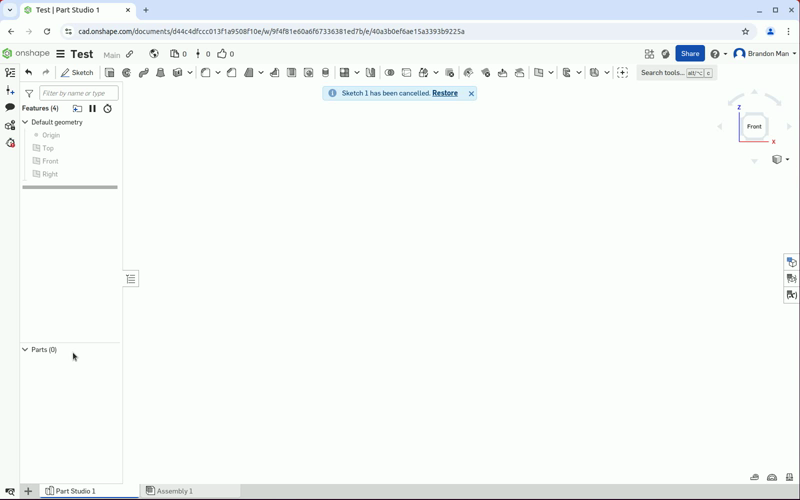
mouse_move(73, 352)
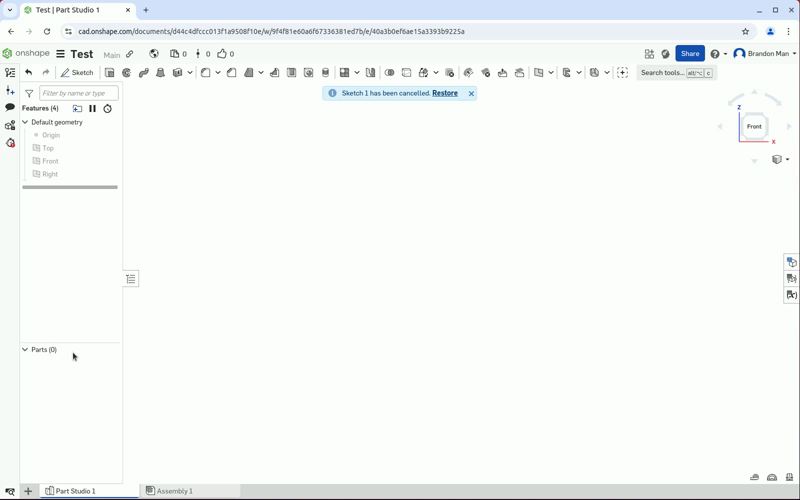
key(shift+y)
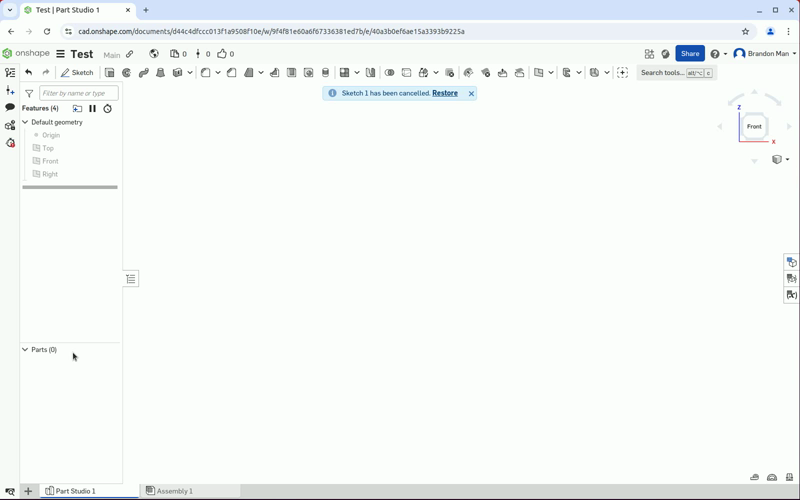
key(shift+s)
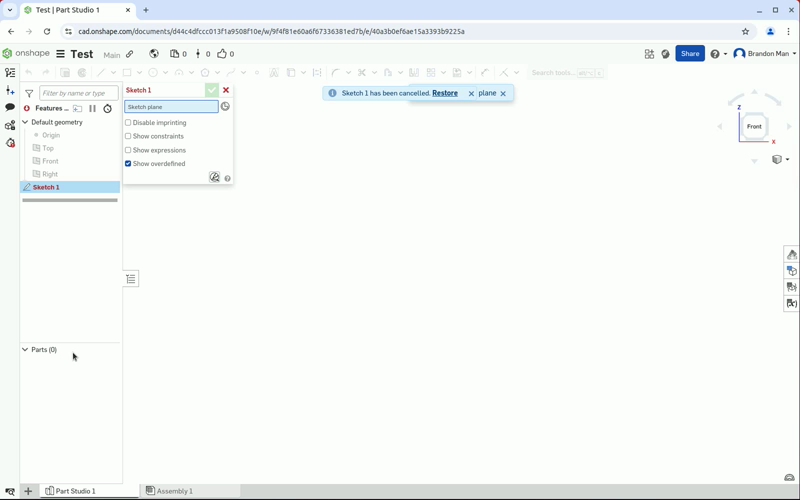
mouse_move(73, 163)
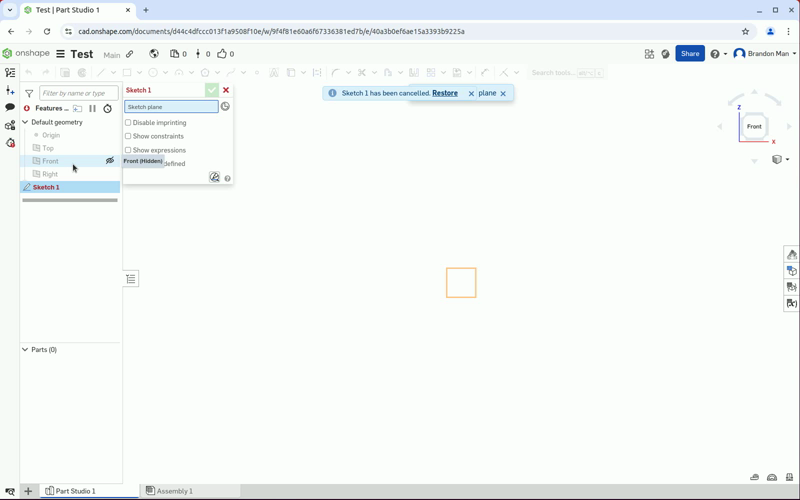
click(73, 163)
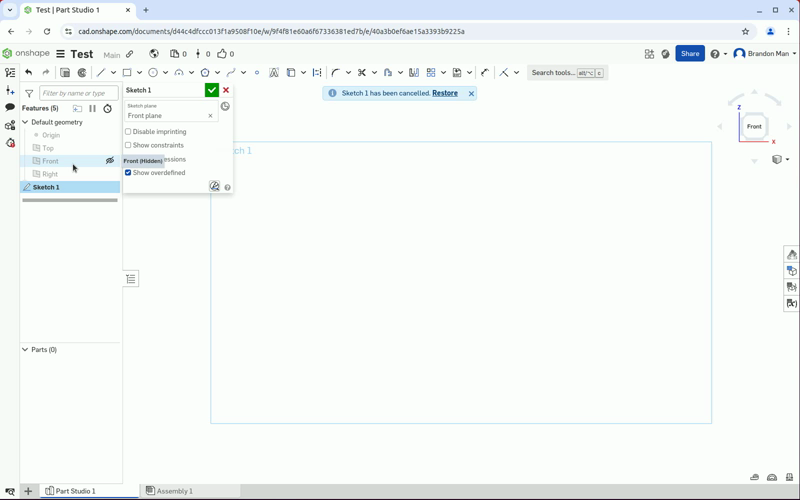
mouse_move(73, 352)
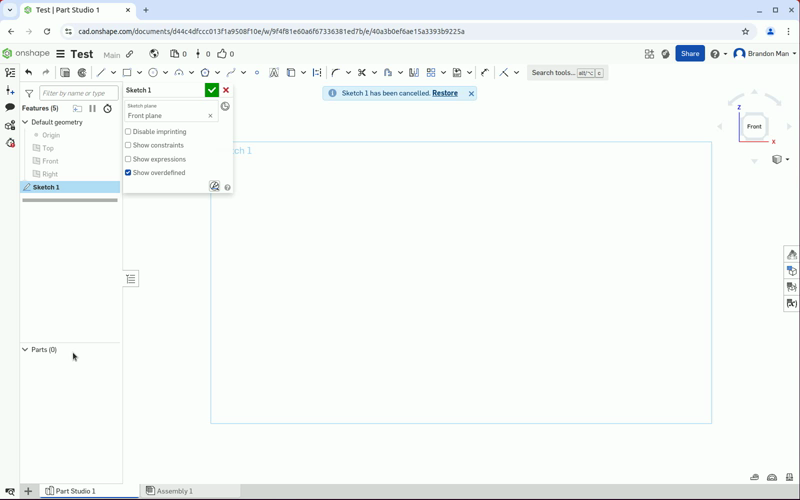
key(y)
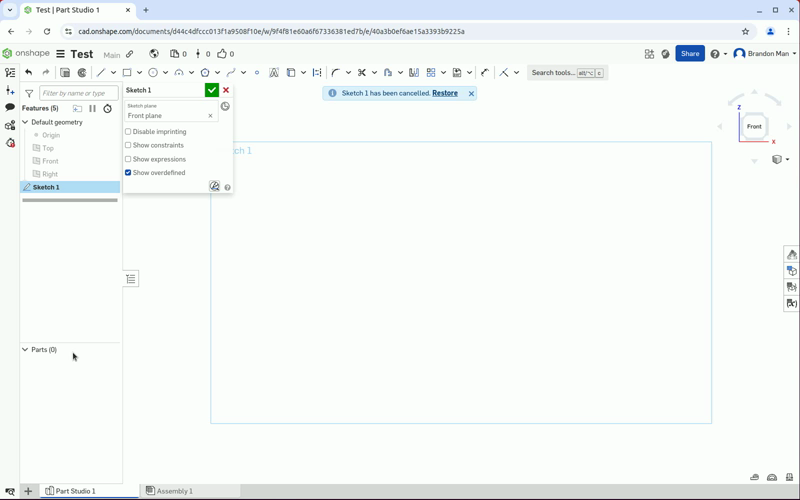
key(l)
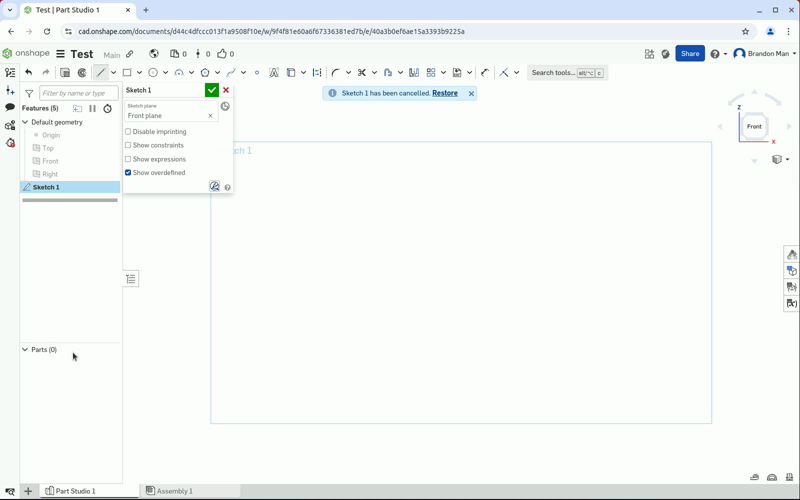
key_down(shift)
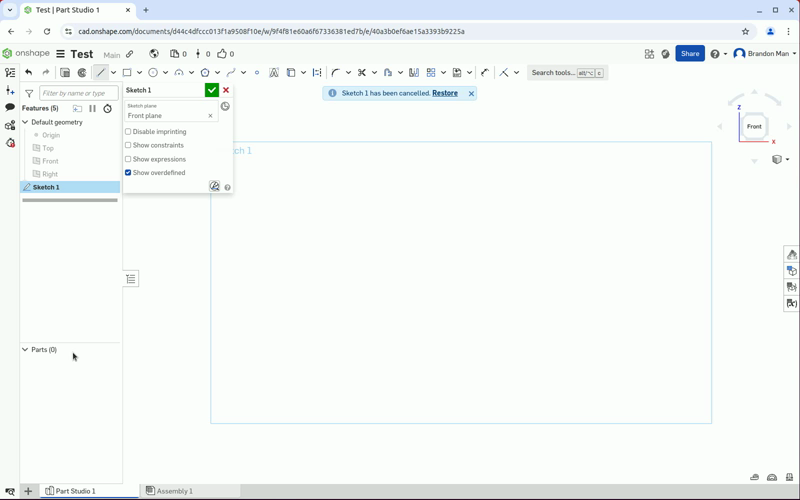
mouse_move(385, 282)
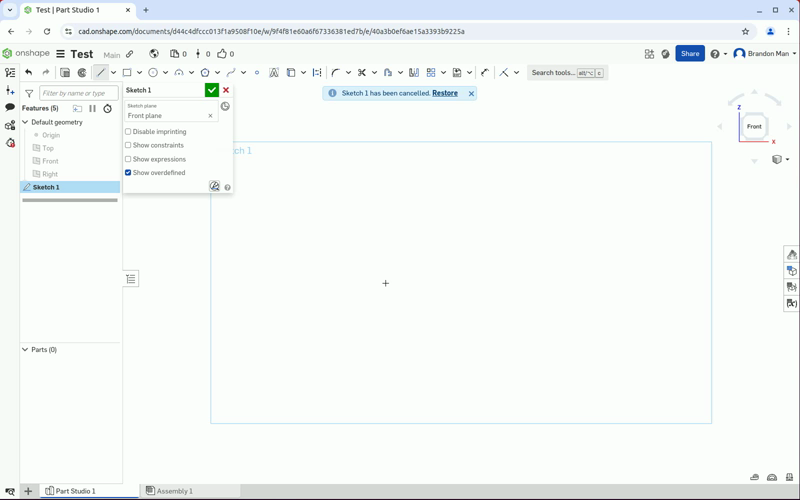
click(385, 282)
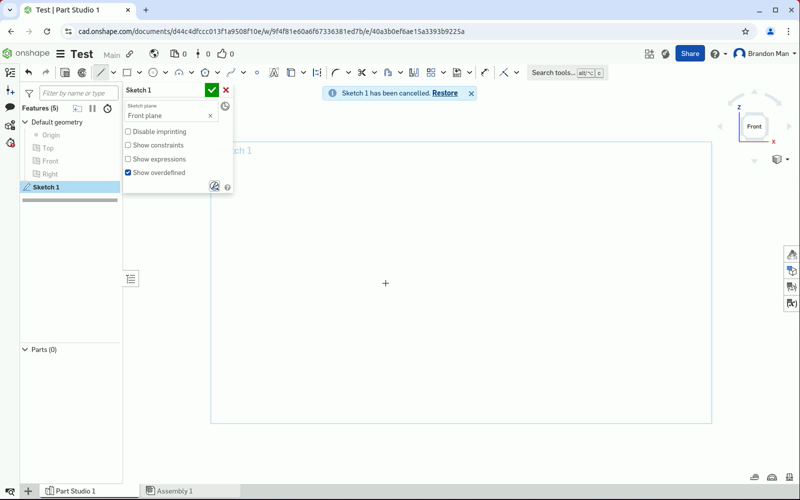
key_up(shift)
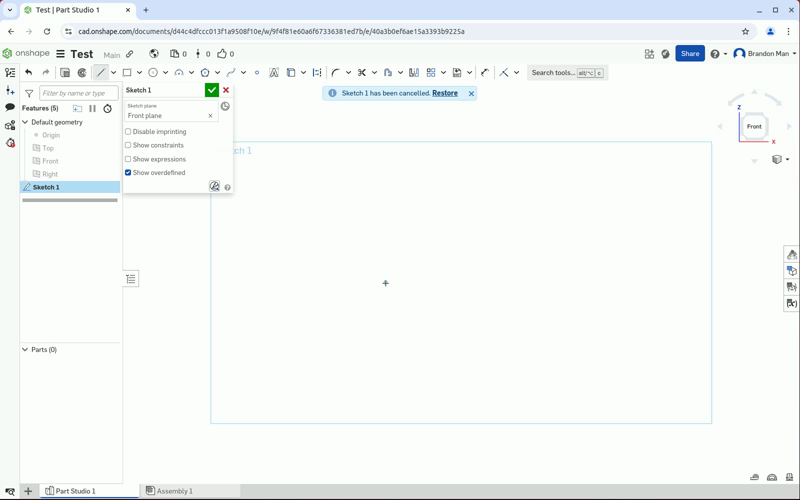
key_down(shift)
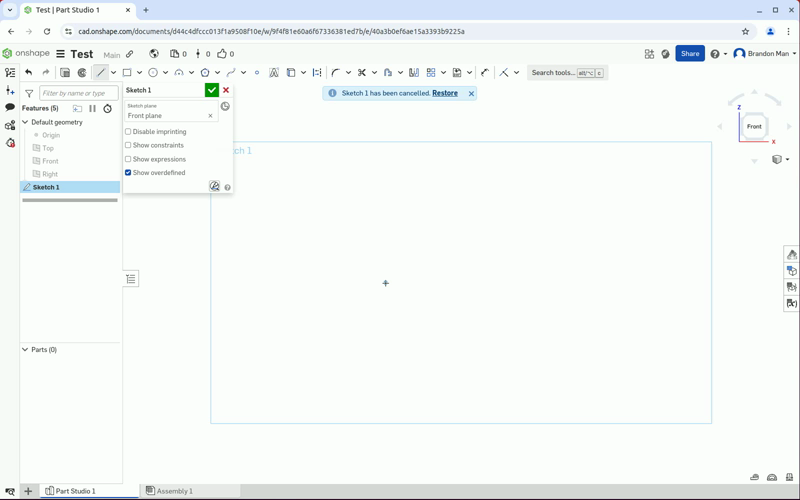
mouse_move(461, 282)
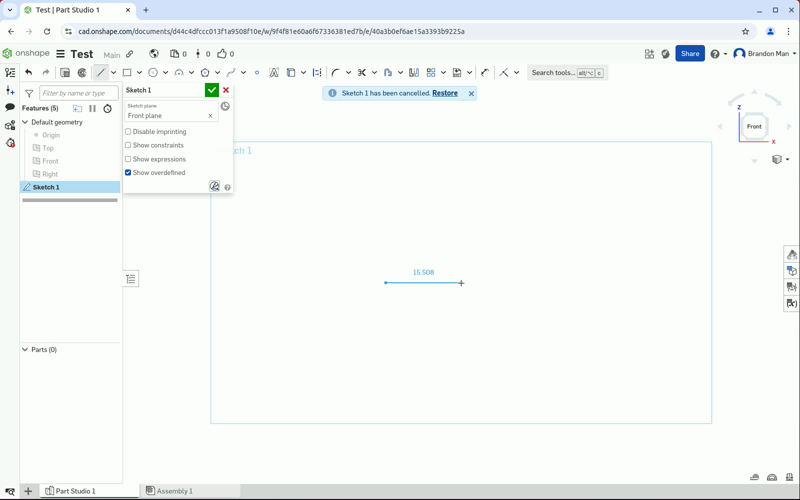
click(461, 282)
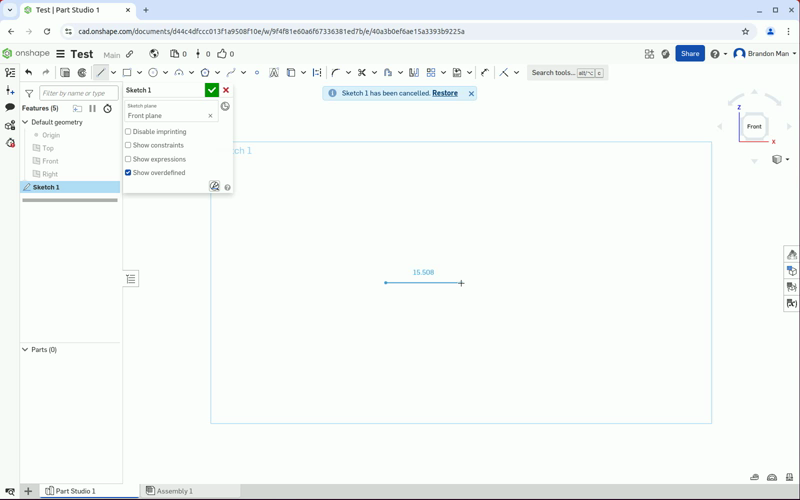
key_up(shift)
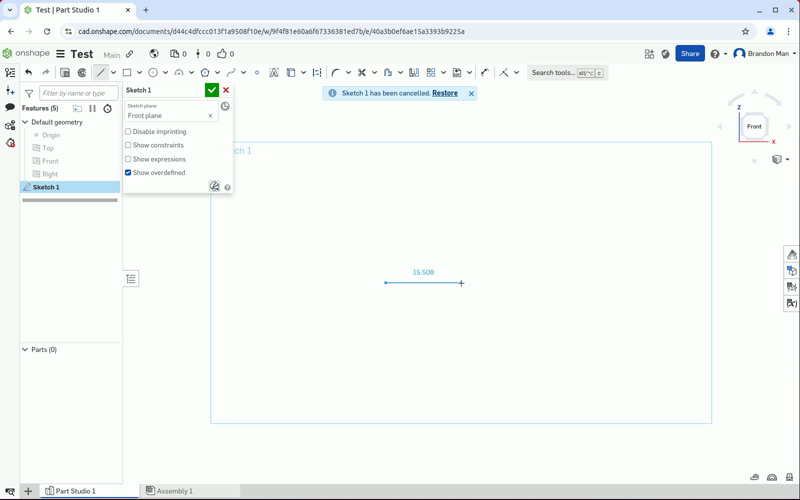
key_down(shift)
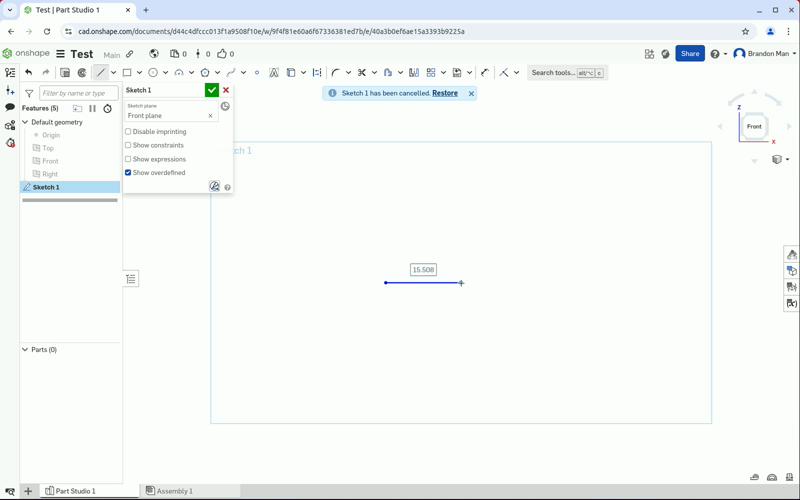
mouse_move(461, 207)
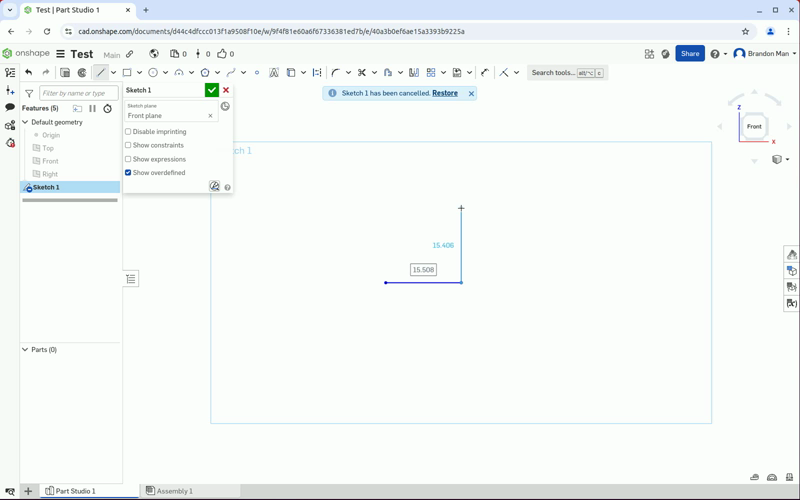
click(461, 207)
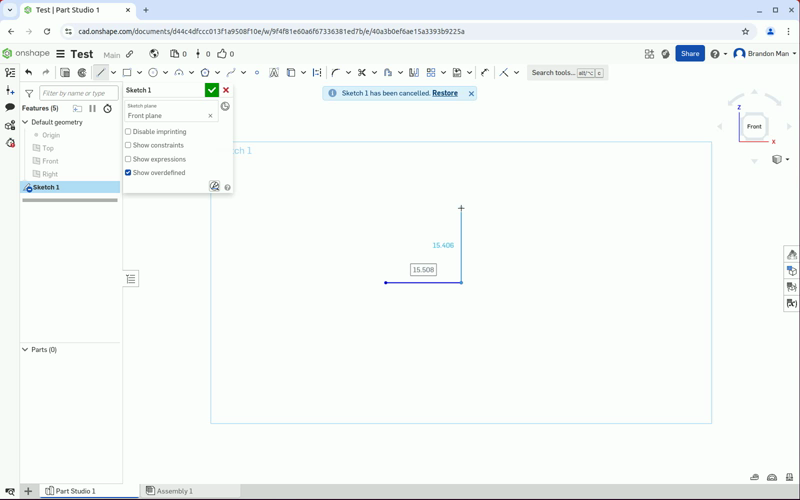
key_up(shift)
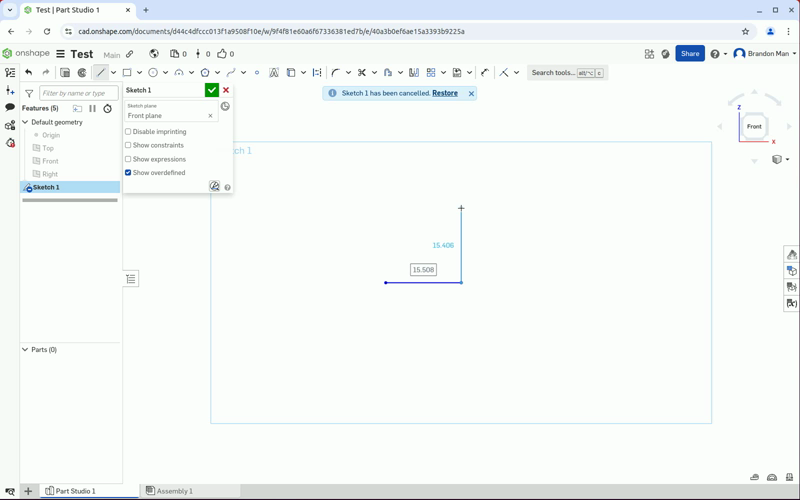
key_down(shift)
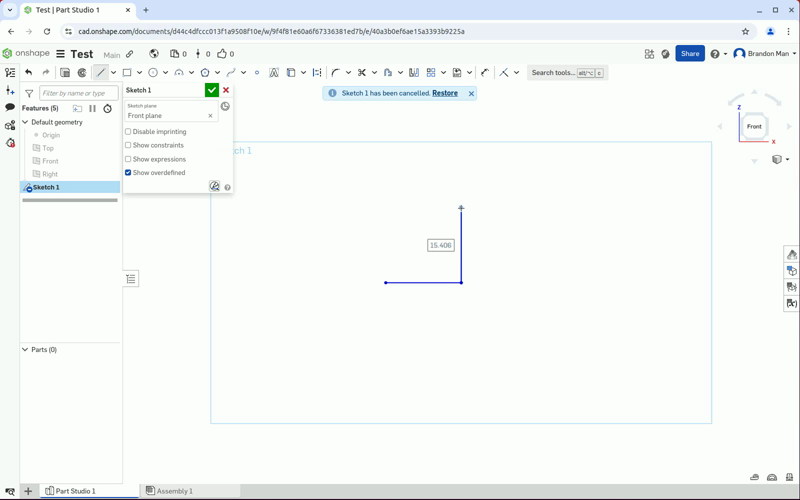
mouse_move(385, 207)
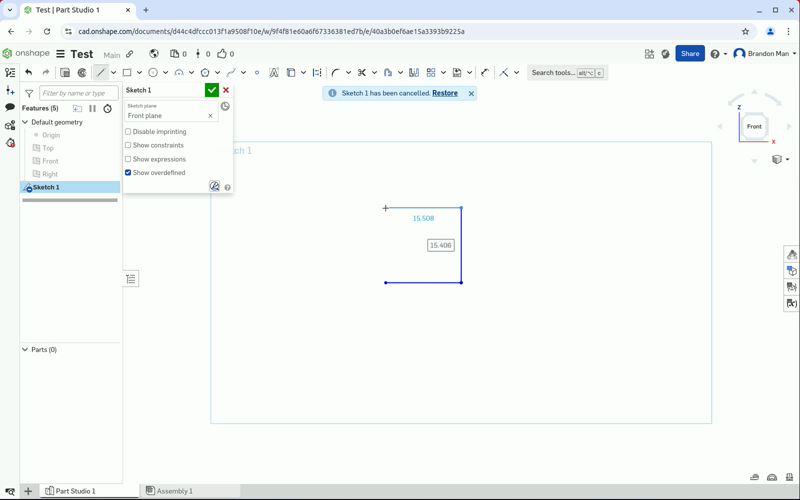
click(385, 207)
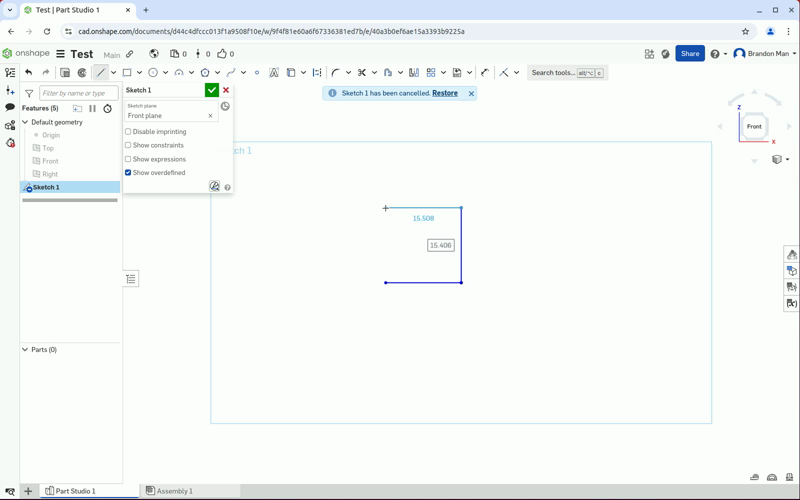
key_up(shift)
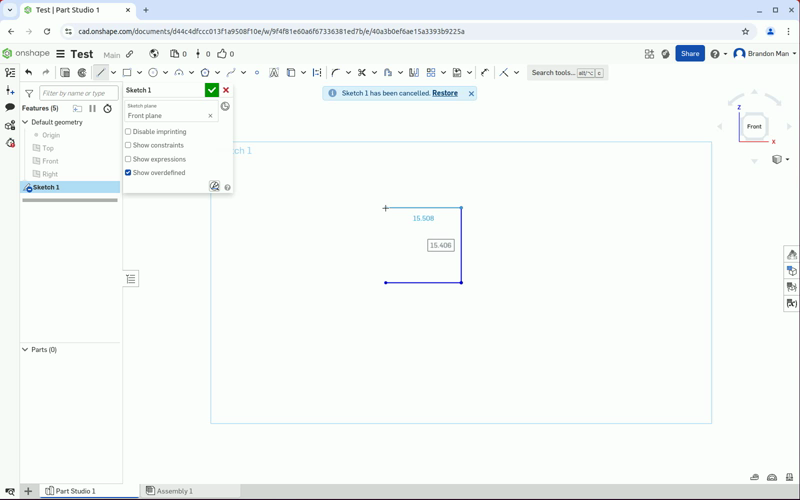
key_down(shift)
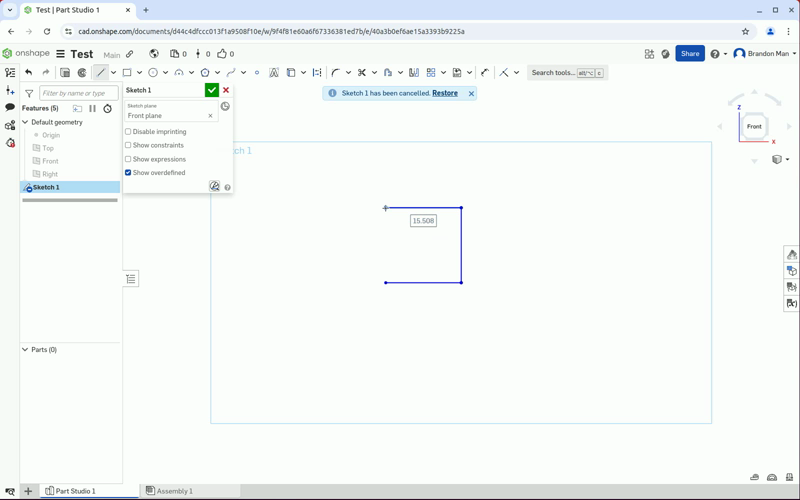
mouse_move(385, 282)
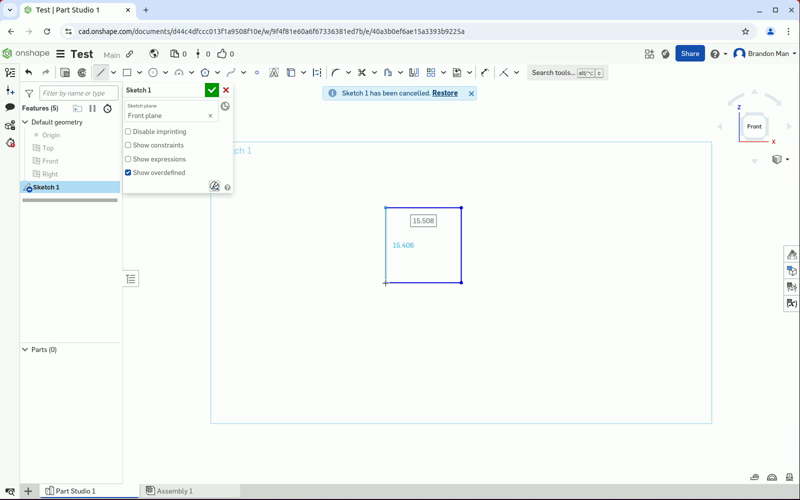
key_up(shift)
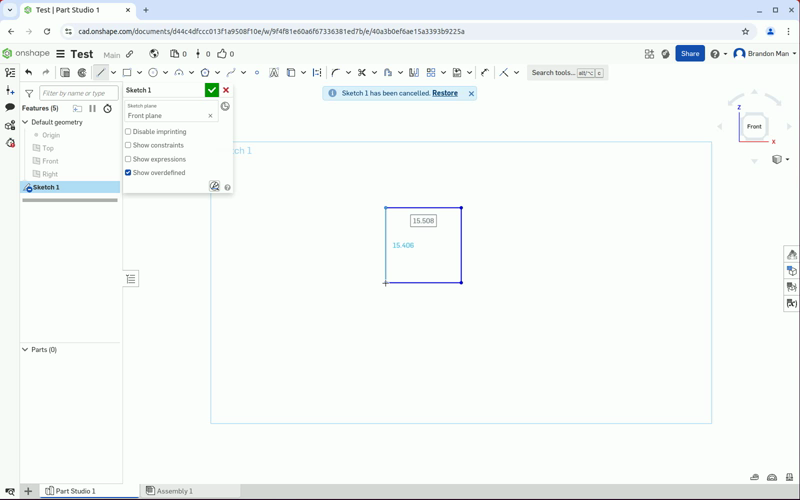
click(385, 282)
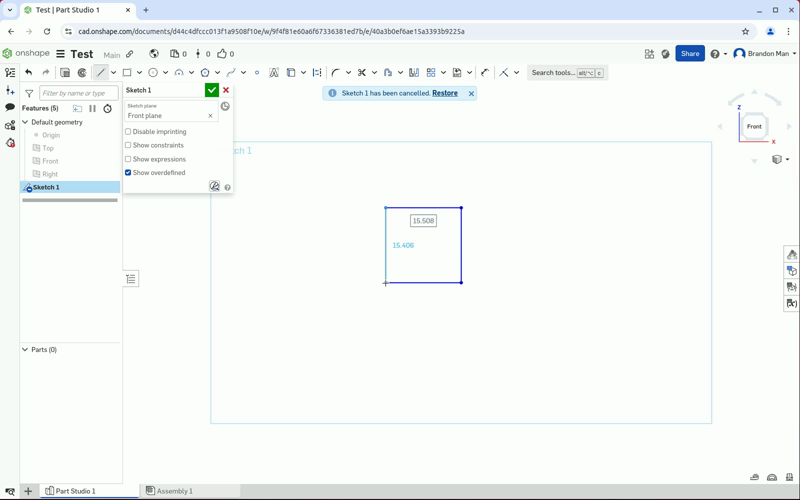
key(esc)
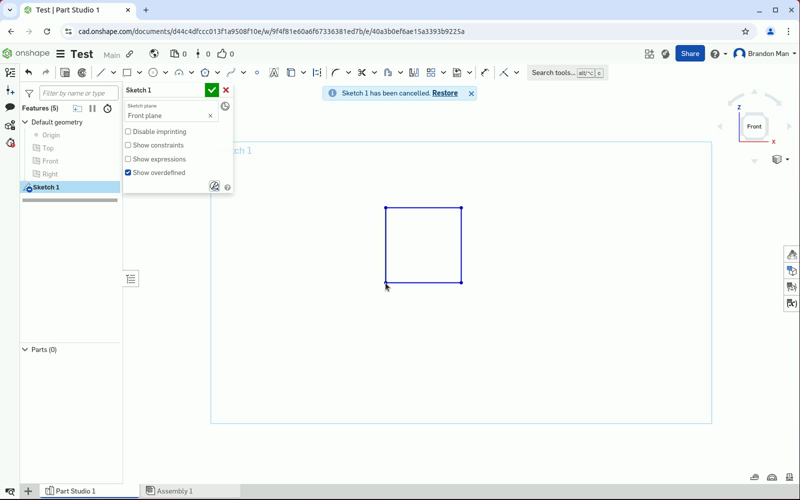
mouse_move(395, 269)
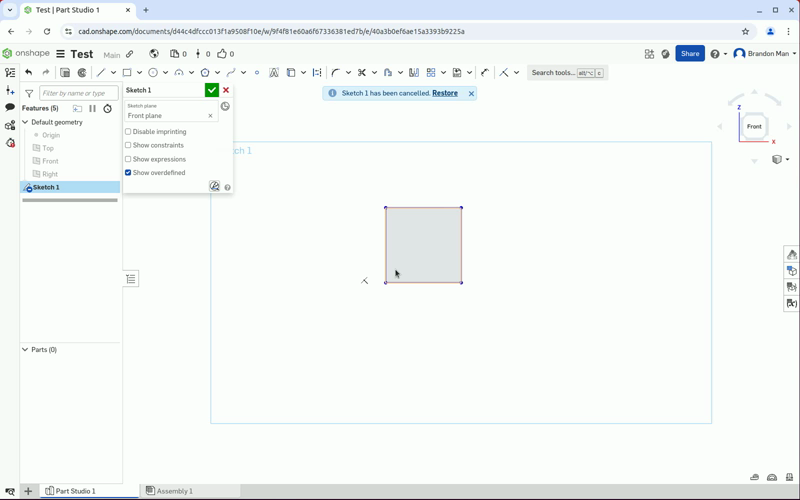
click(395, 269)
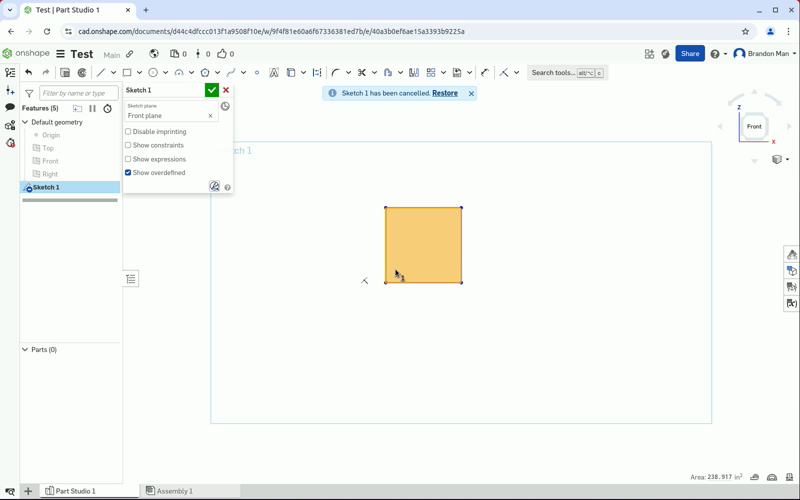
mouse_move(73, 352)
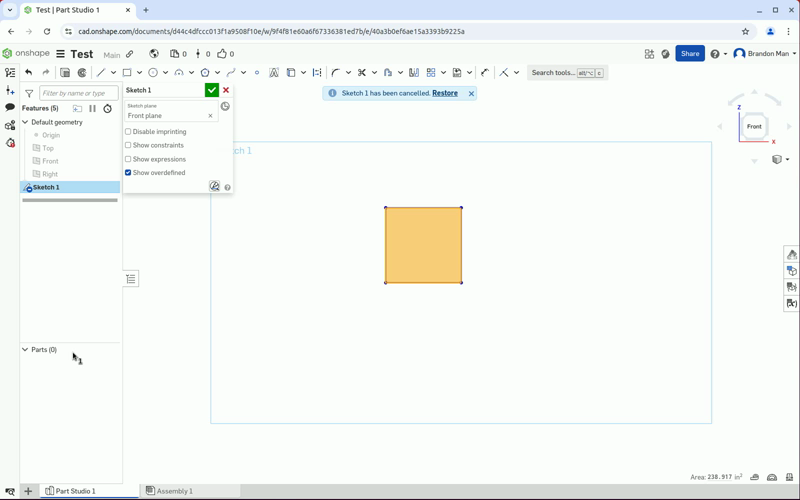
key(shift+y)
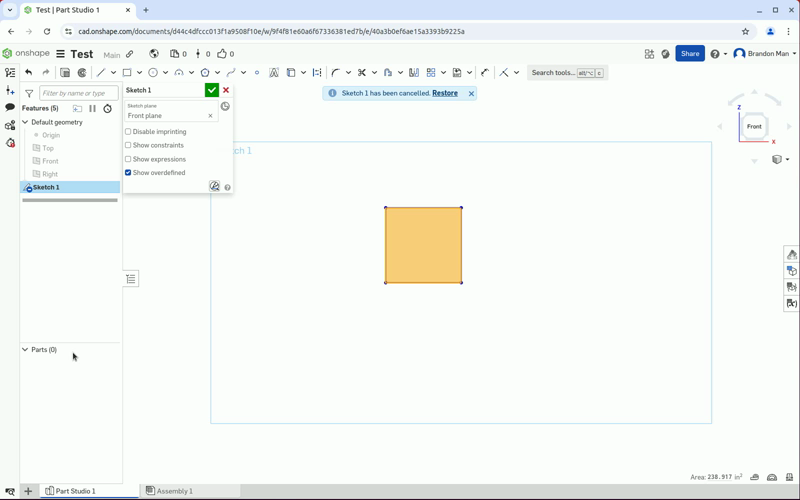
key(shift+e)
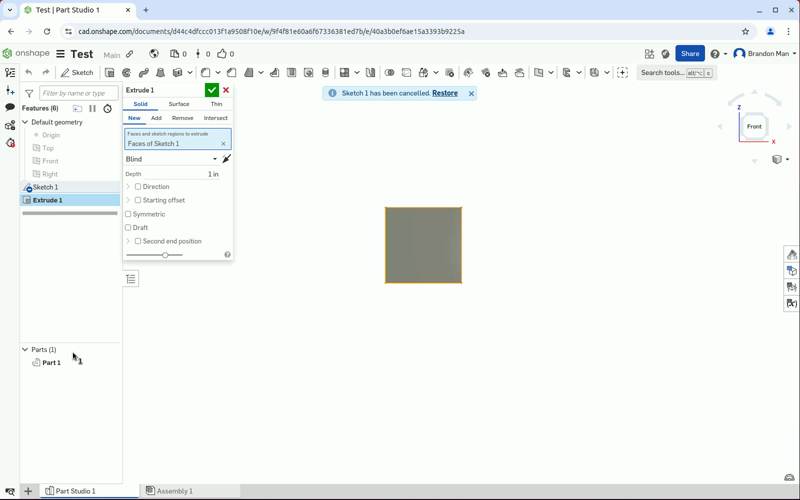
mouse_move(143, 106)
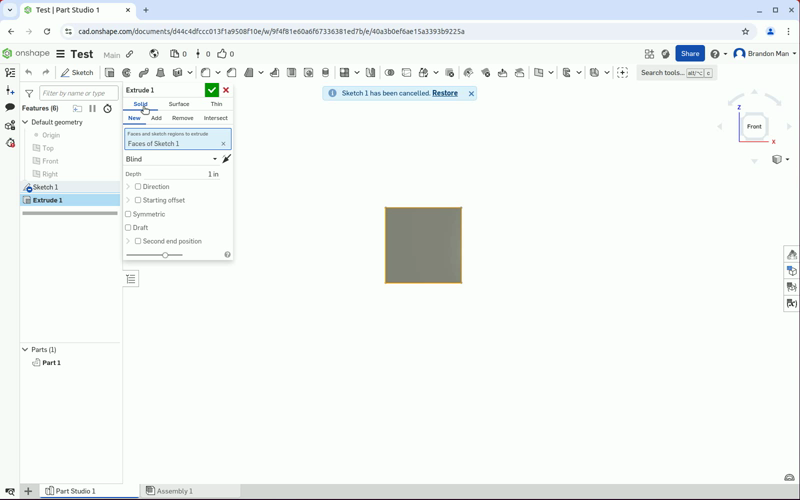
click(143, 106)
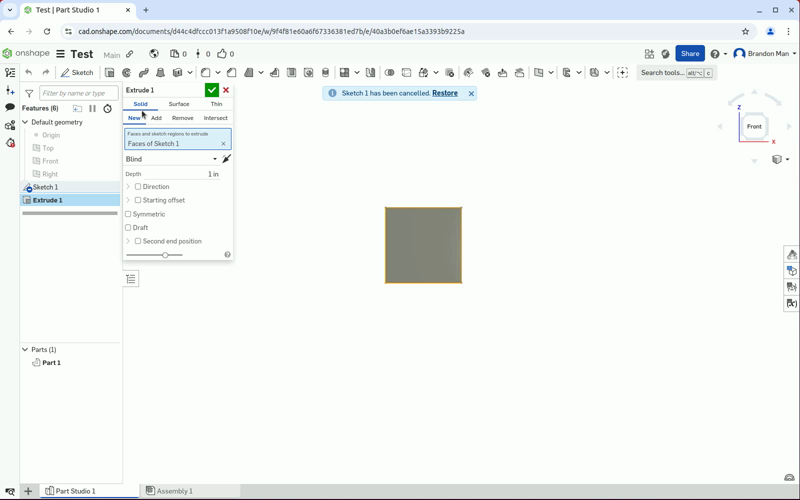
mouse_move(137, 120)
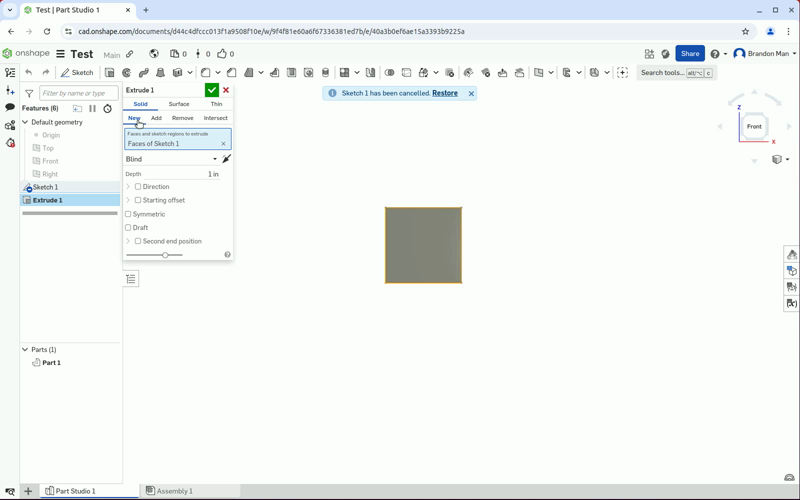
click(137, 120)
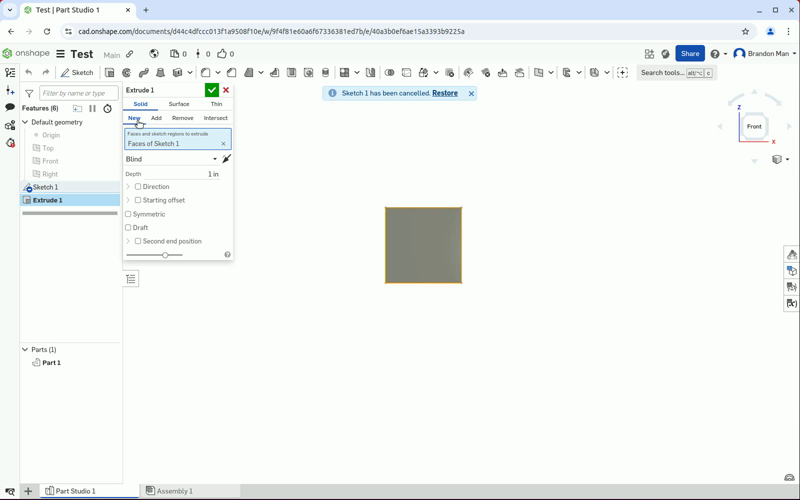
key(tab, 4)
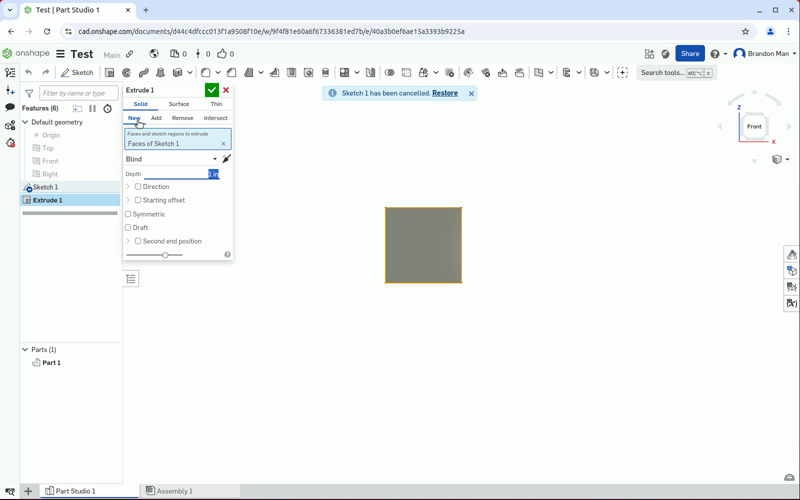
text(15.405)
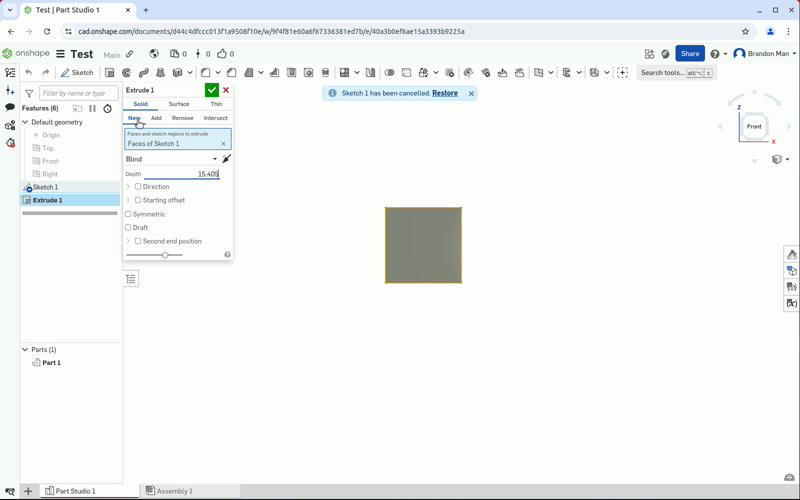
key(enter)
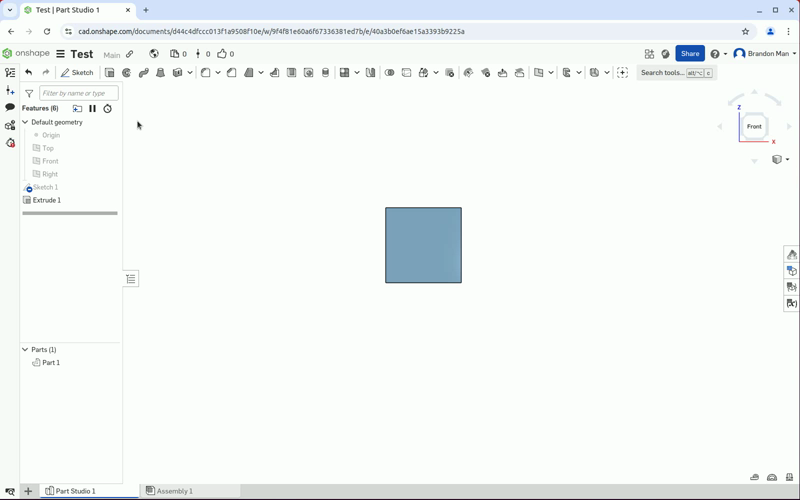
key(shift+h)
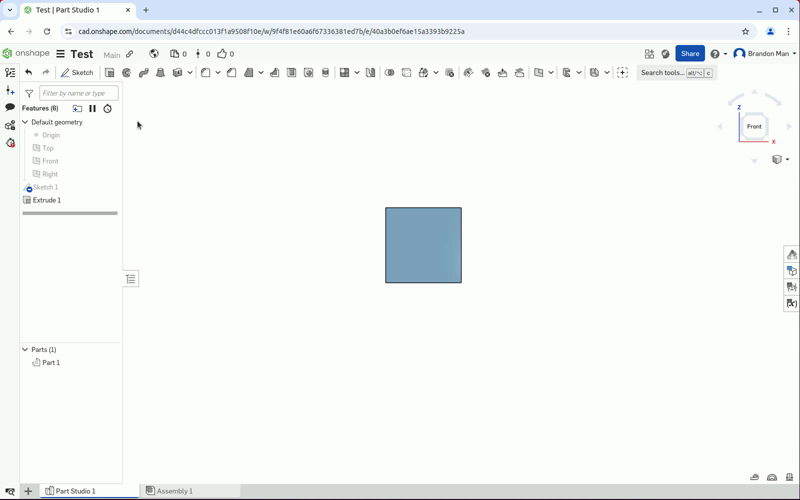
key(shift+h)
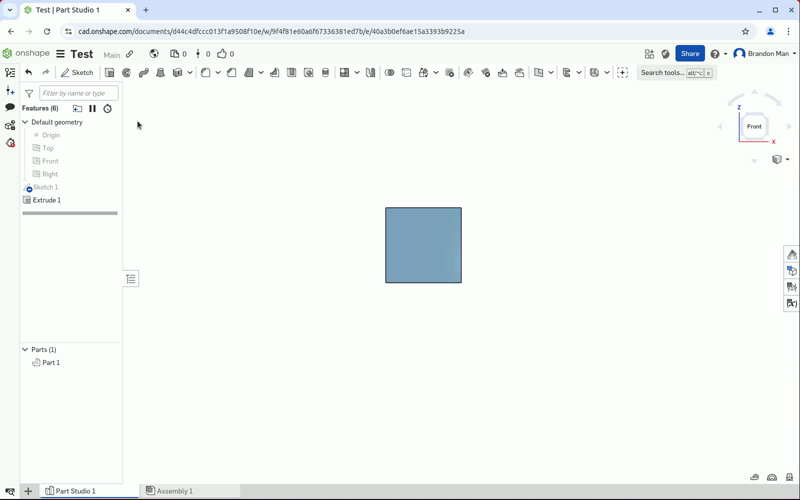
mouse_move(73, 189)
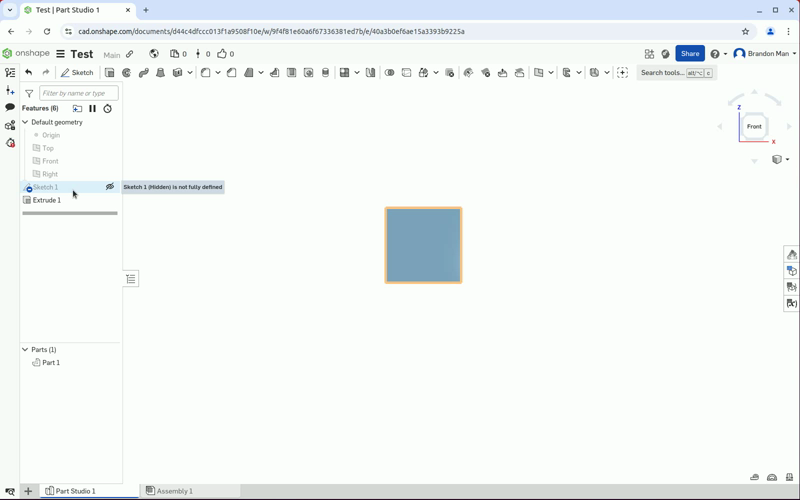
click(73, 189)
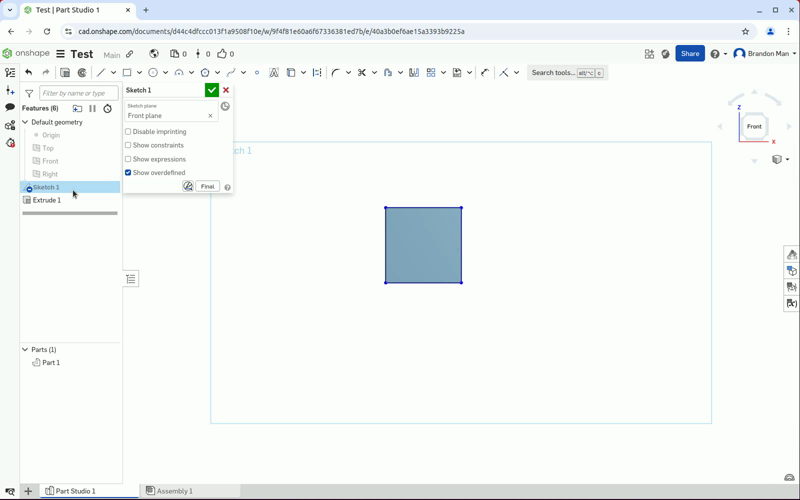
mouse_move(229, 92)
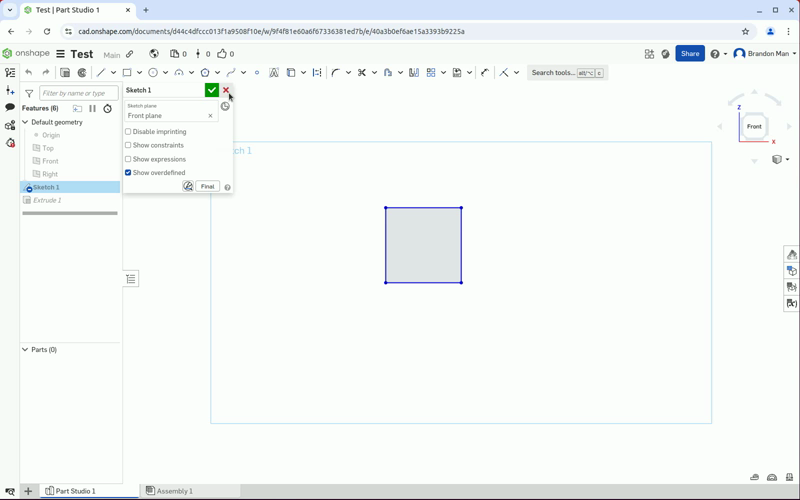
click(229, 92)
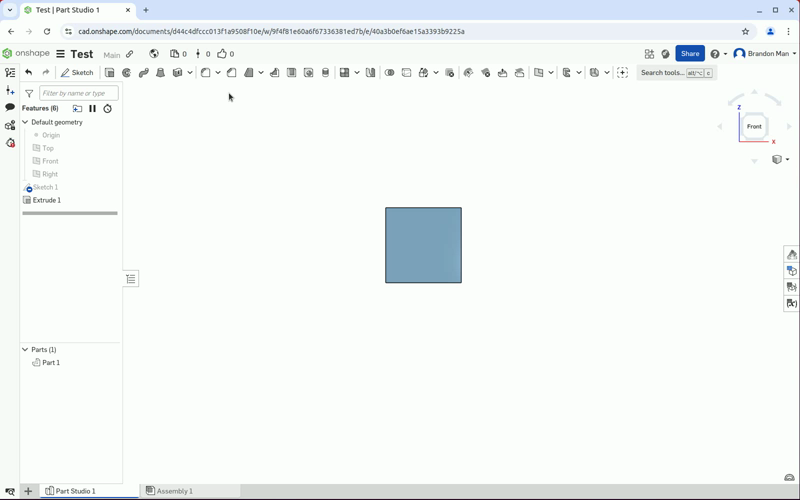
mouse_move(541, 75)
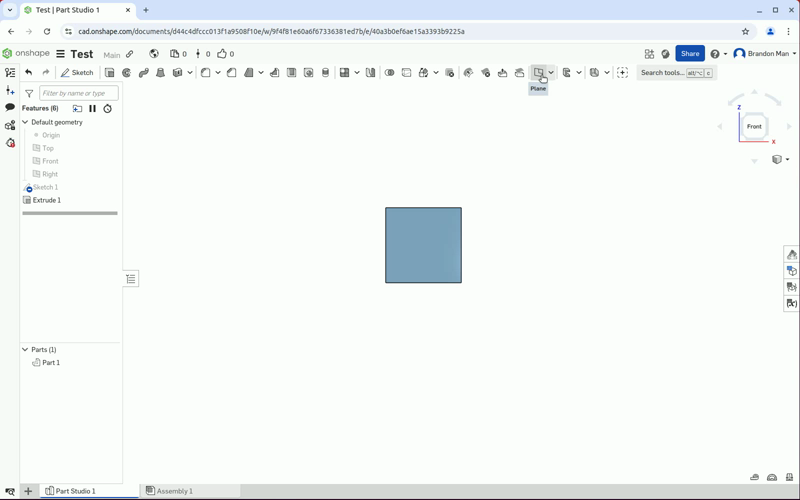
click(541, 75)
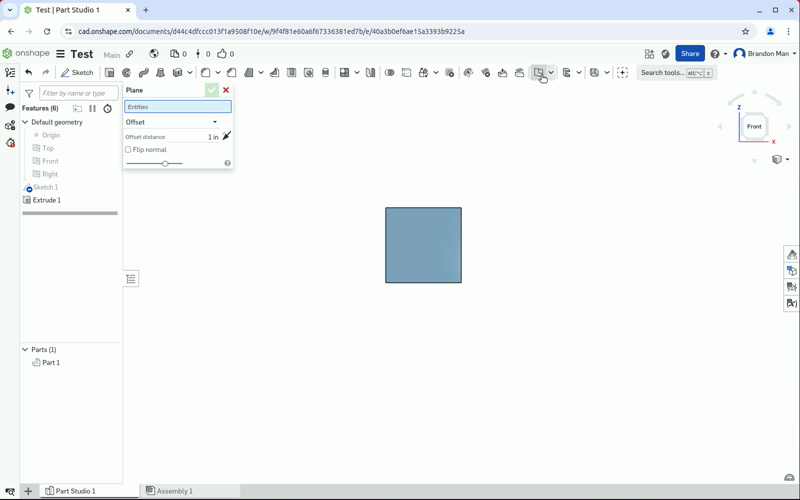
mouse_move(73, 163)
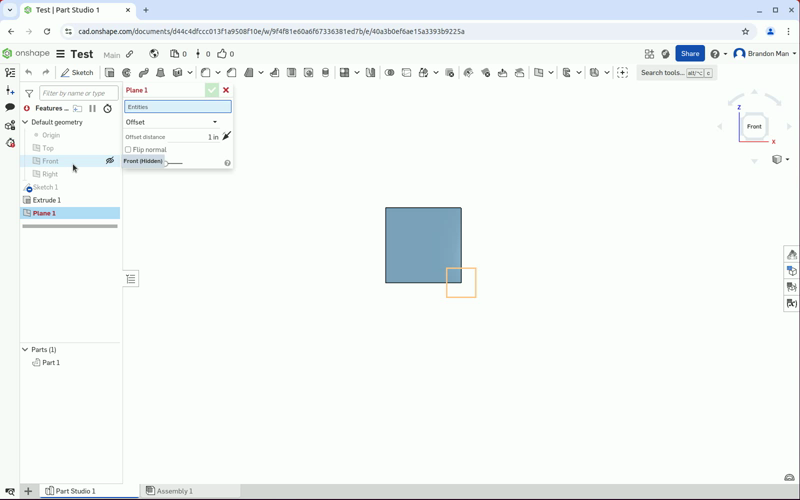
click(73, 163)
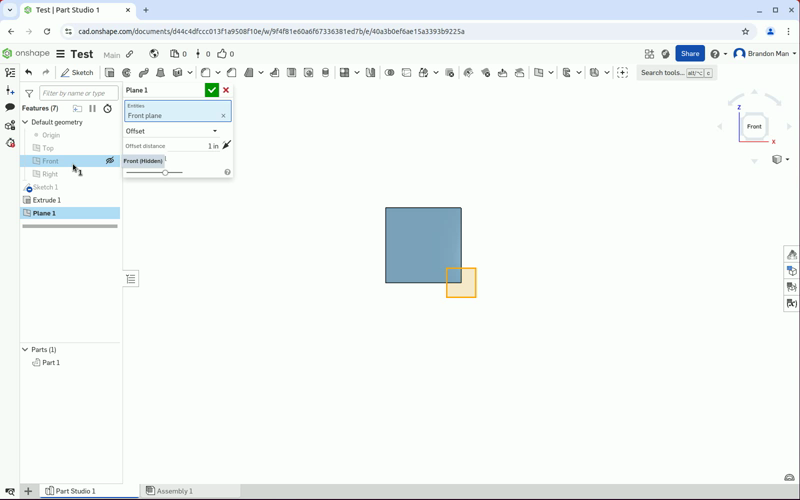
key(tab, 2)
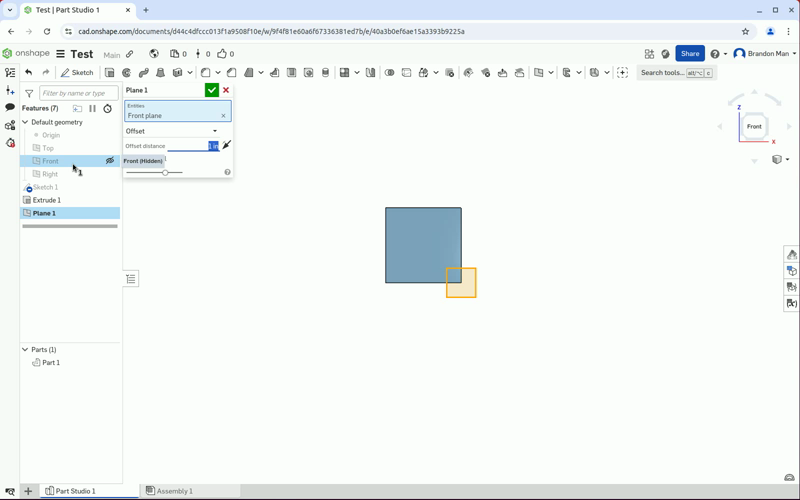
text(15.405)
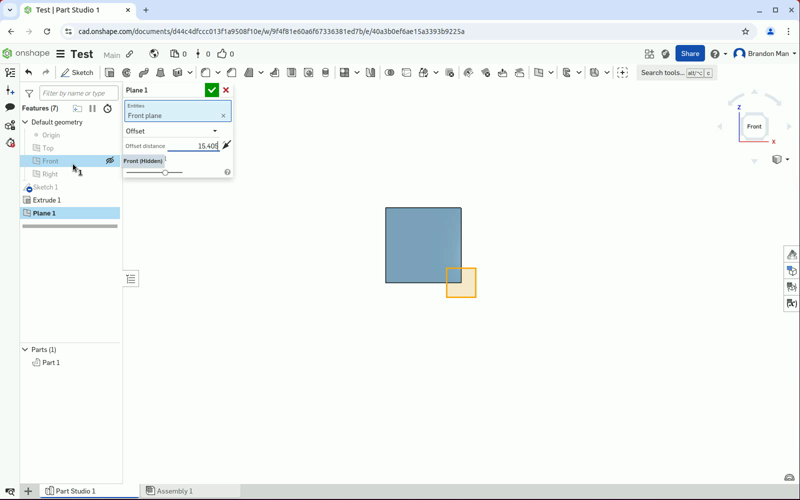
key(enter, 2)
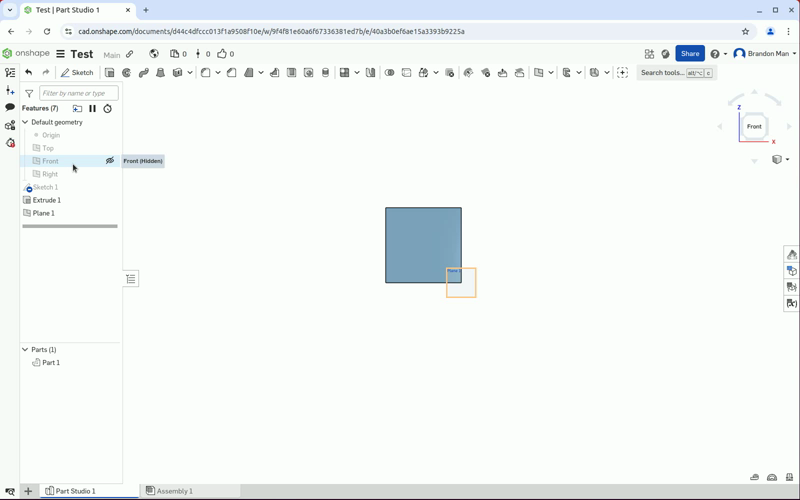
key(shift+s)
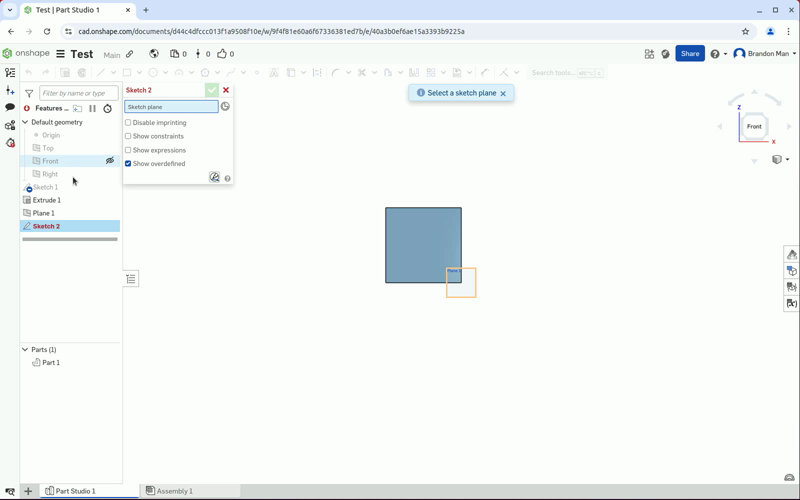
mouse_move(73, 215)
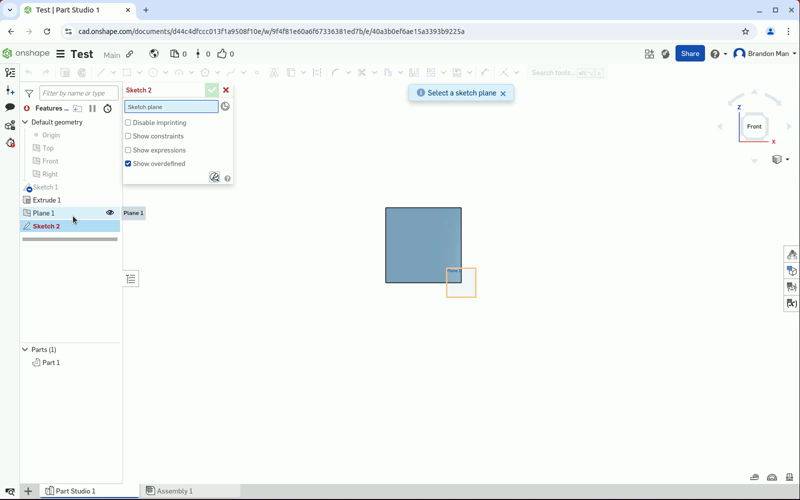
click(73, 215)
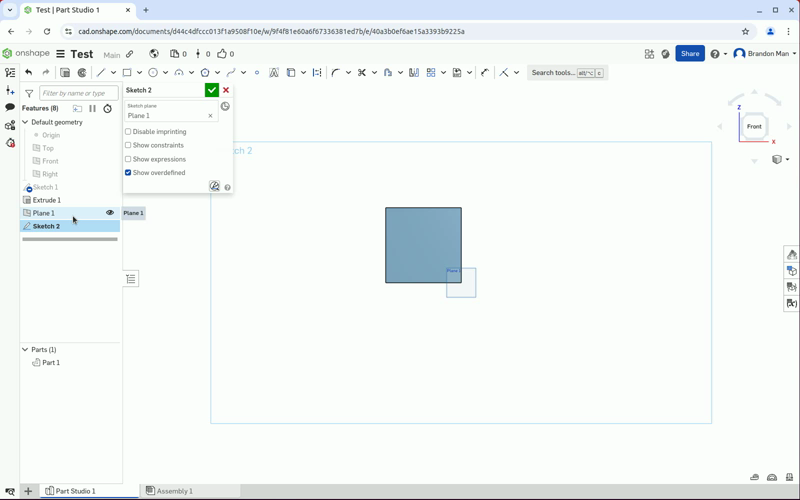
mouse_move(73, 352)
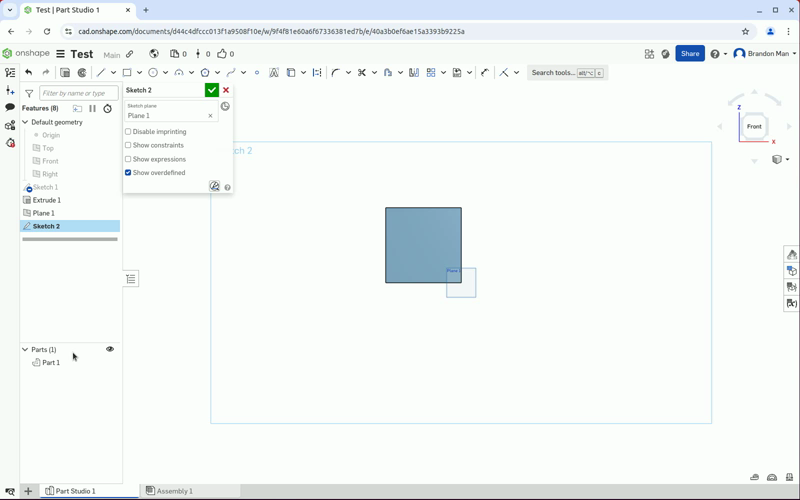
key(y)
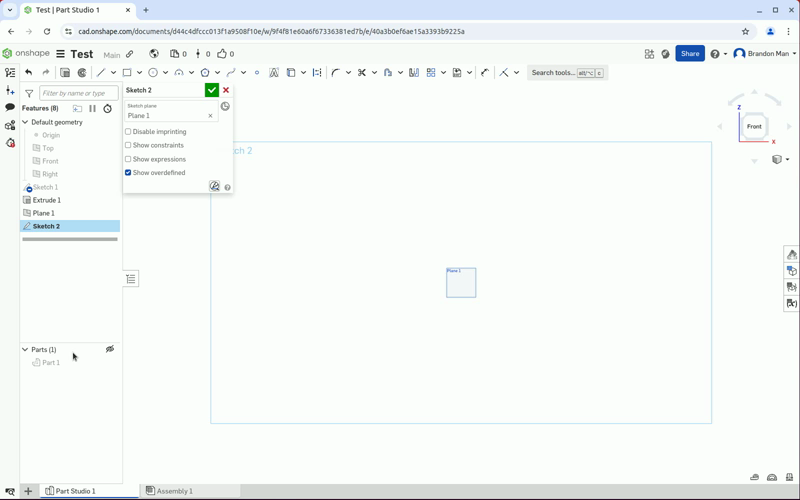
key(l)
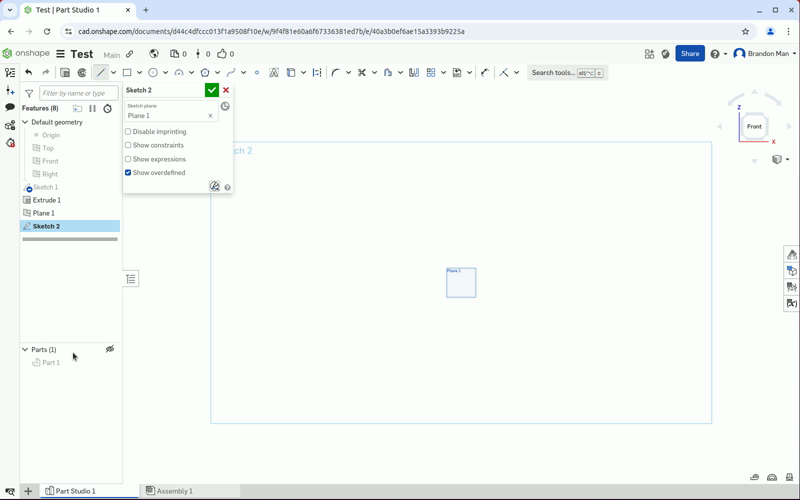
key_down(shift)
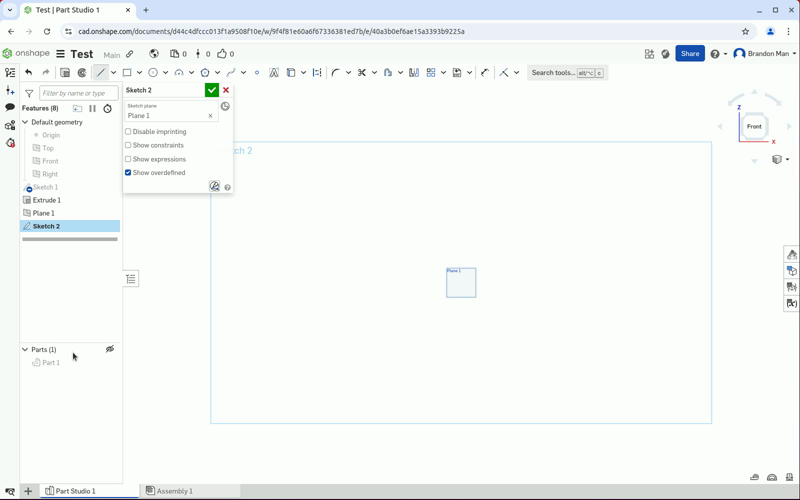
mouse_move(423, 282)
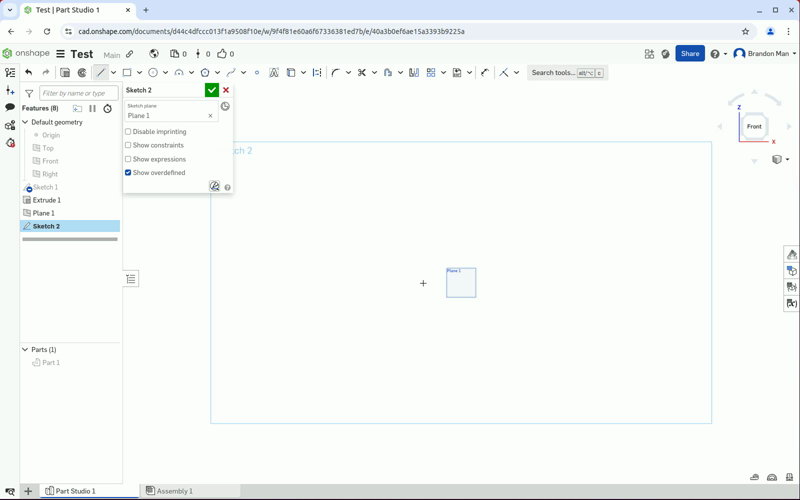
click(423, 282)
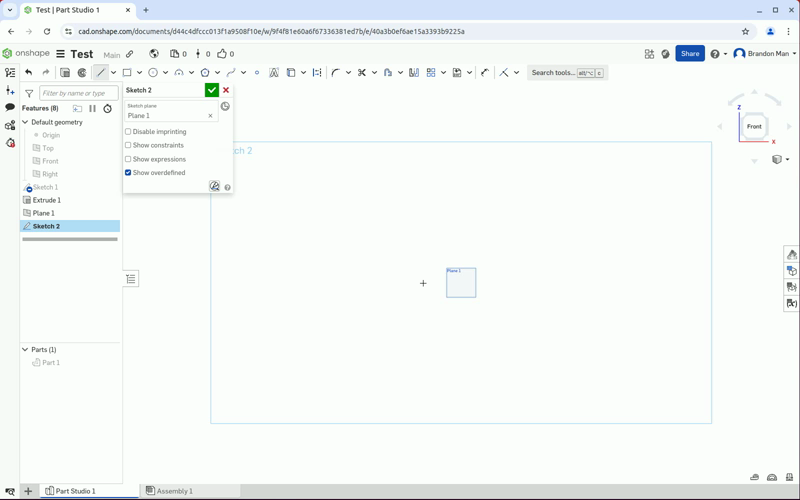
key_up(shift)
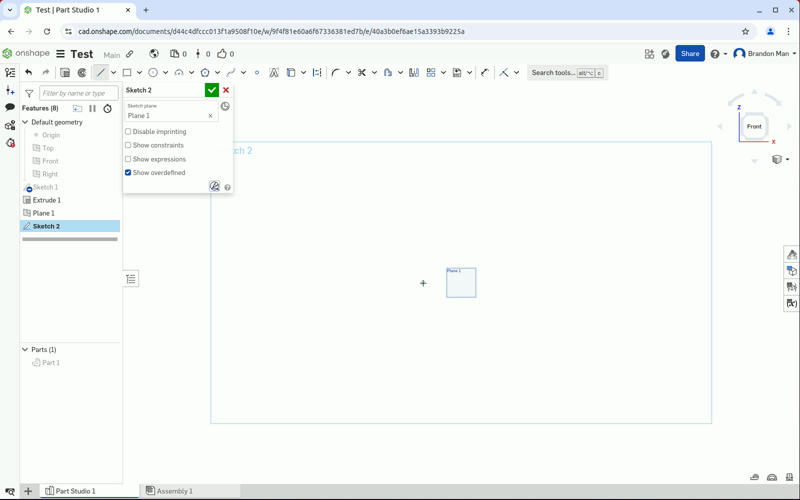
key_down(shift)
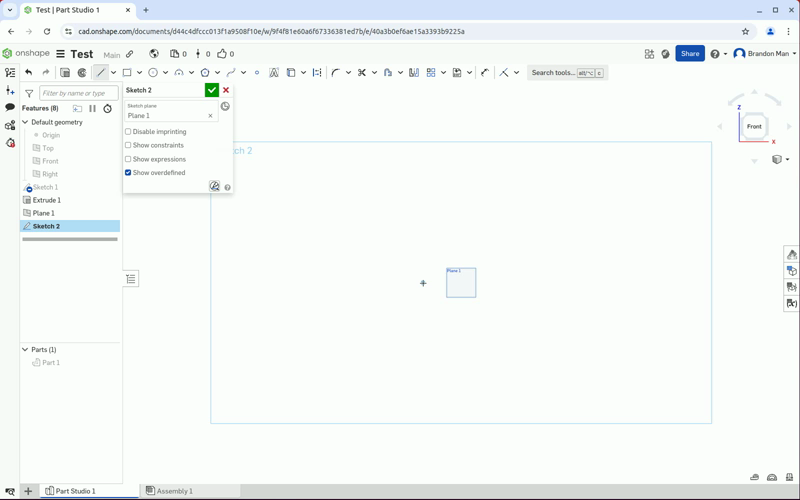
mouse_move(453, 282)
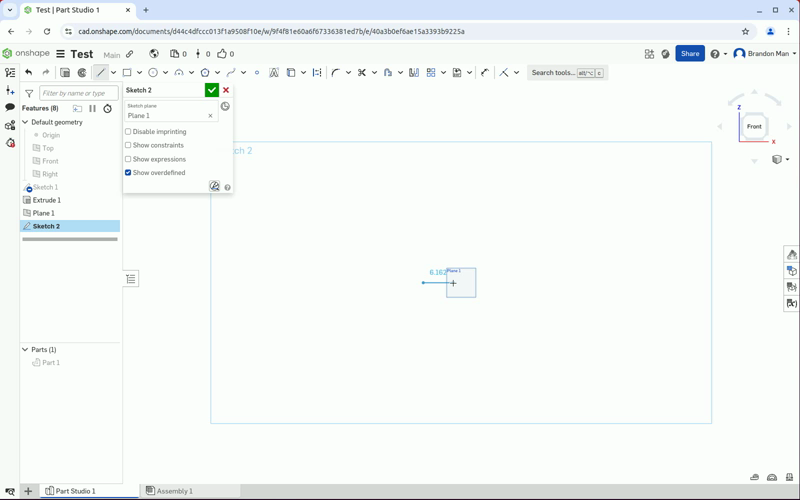
mouse_move(461, 282)
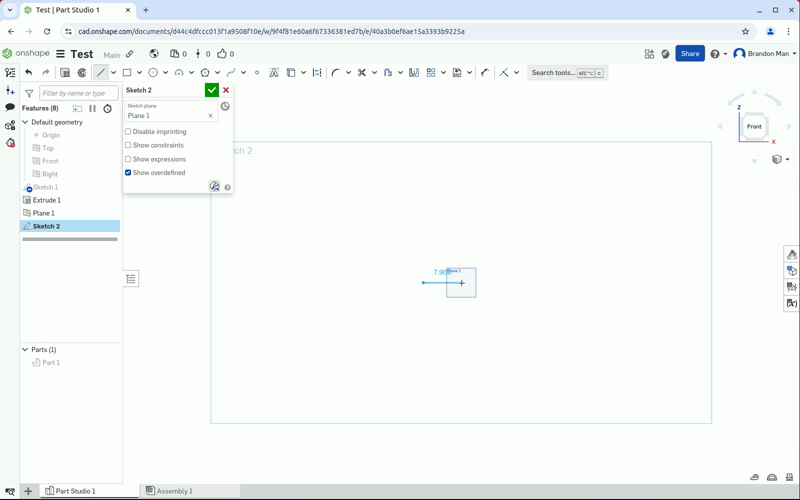
click(461, 282)
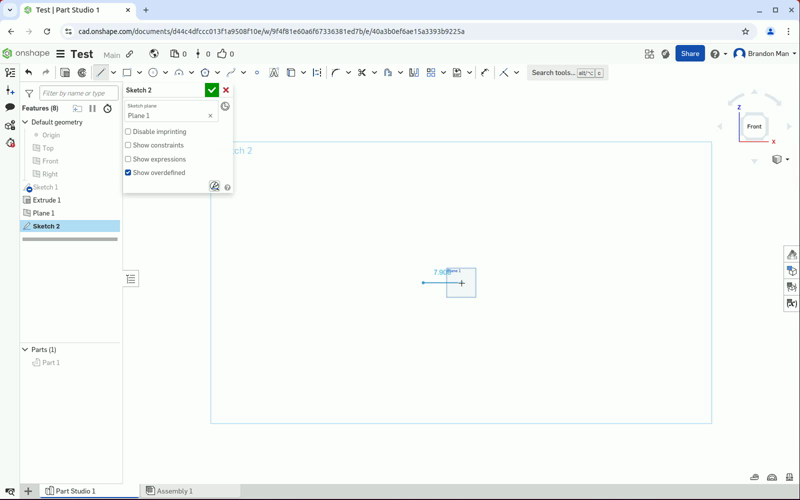
key_up(shift)
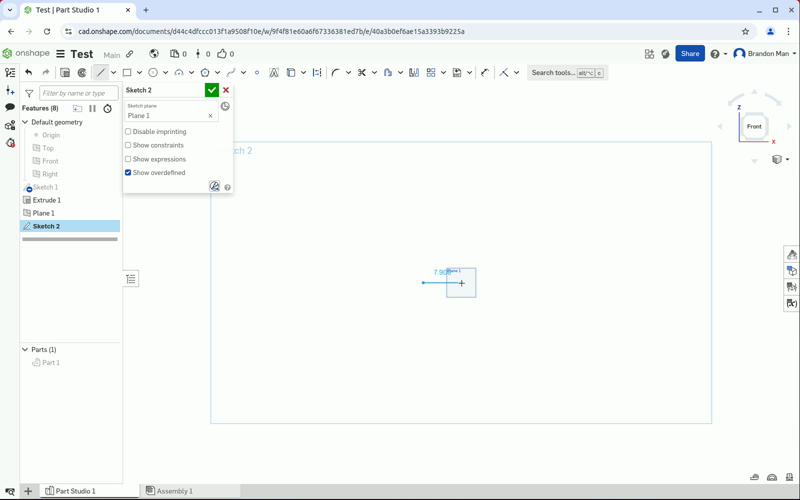
key_down(shift)
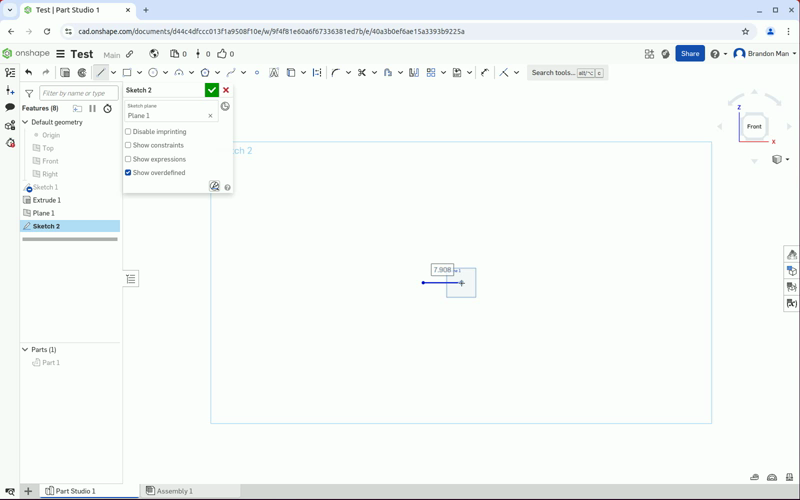
mouse_move(491, 282)
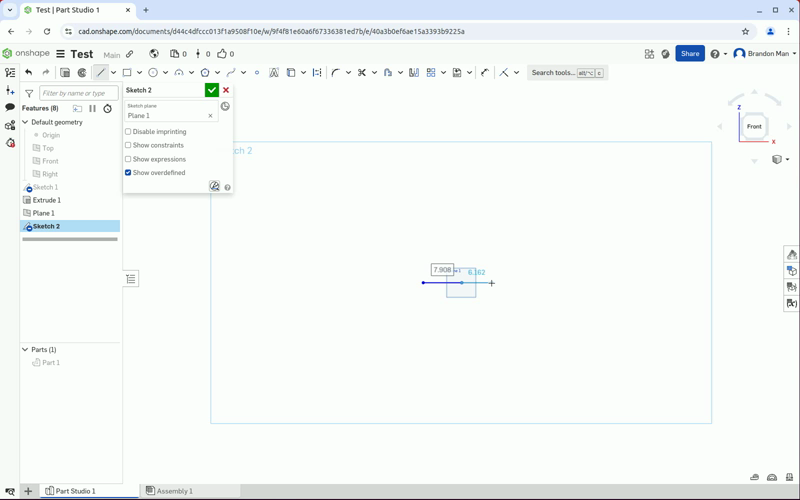
mouse_move(461, 244)
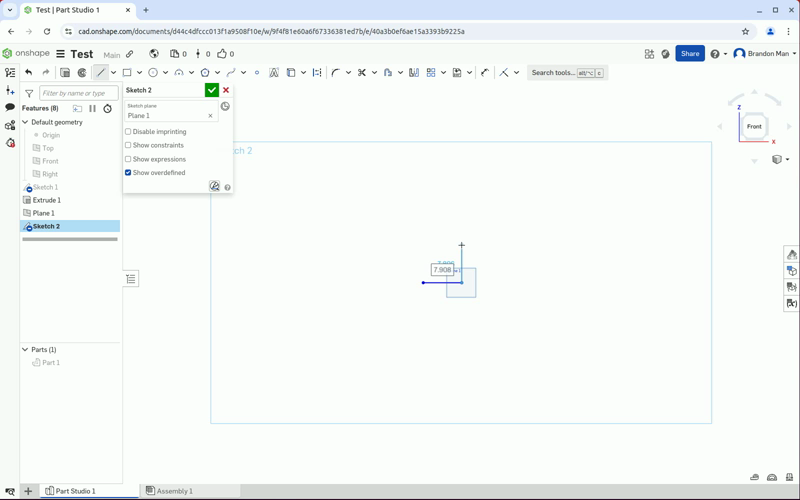
click(461, 244)
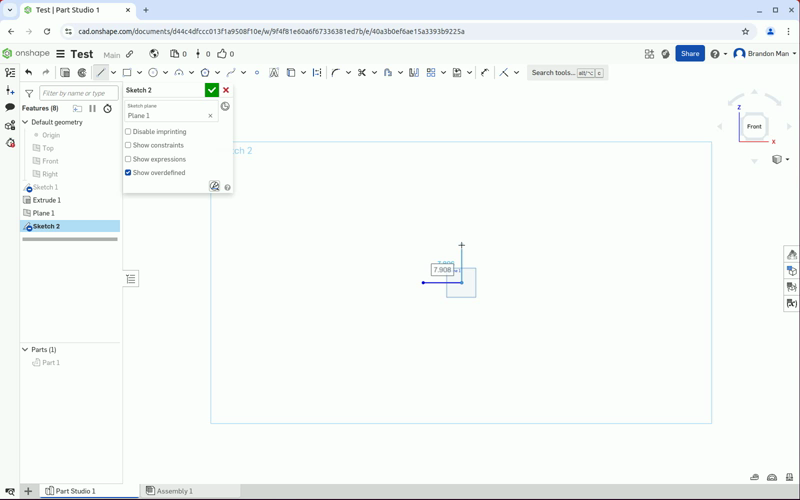
key_up(shift)
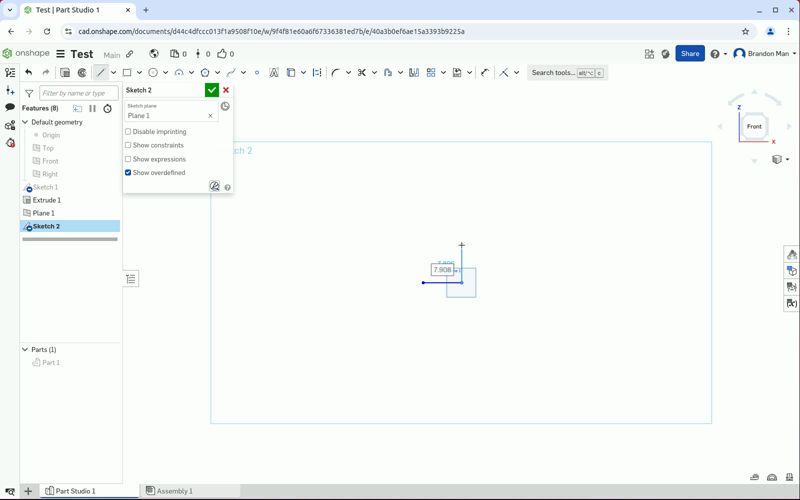
key_down(shift)
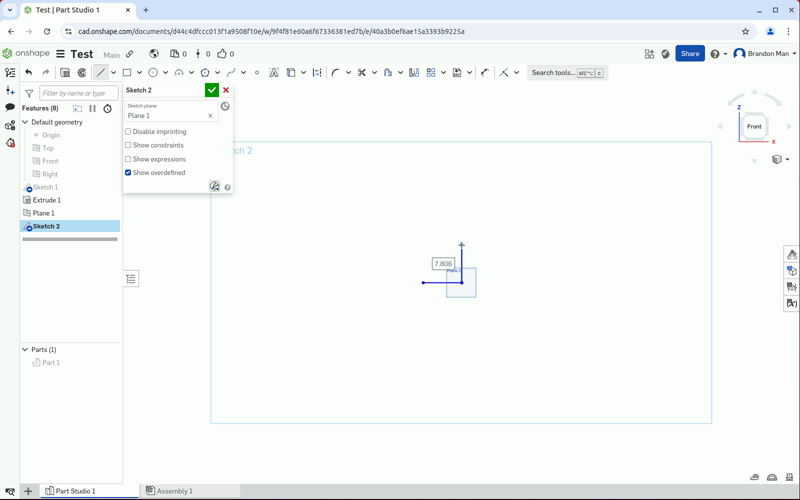
mouse_move(491, 244)
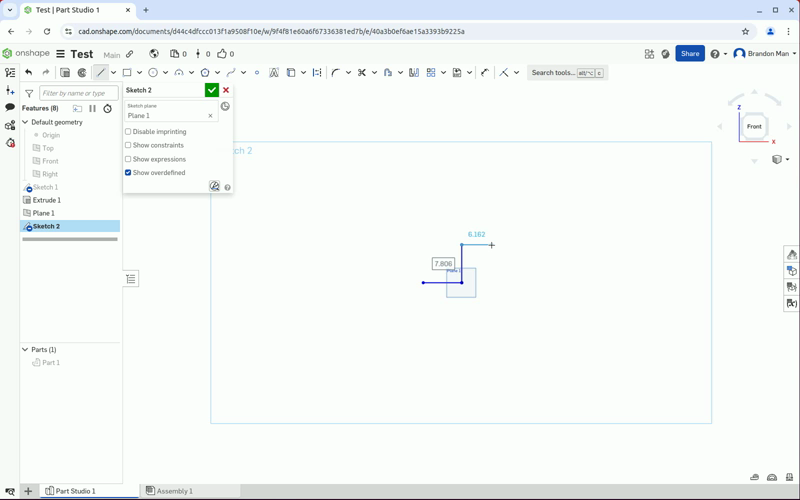
mouse_move(423, 244)
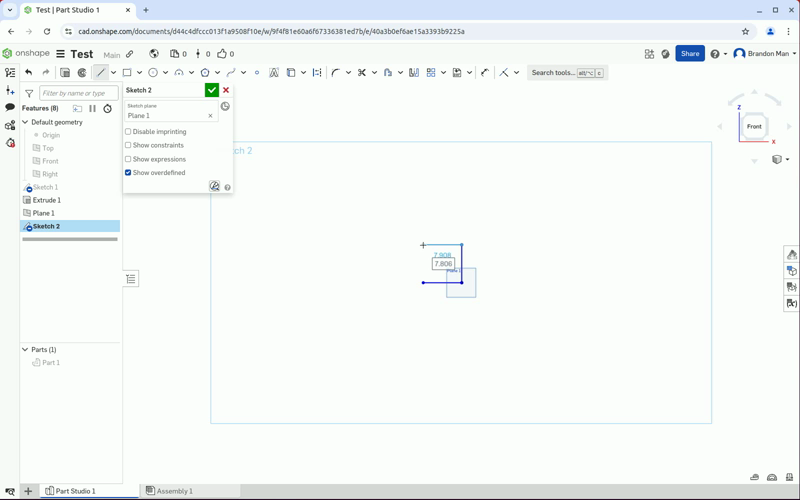
click(423, 244)
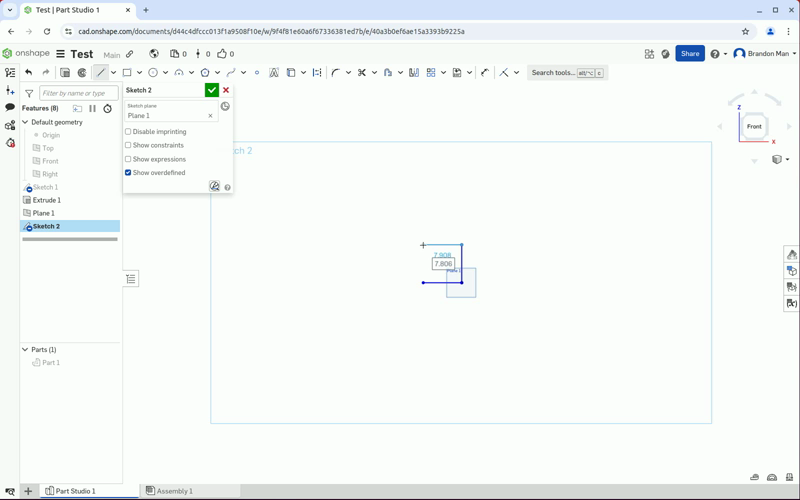
key_up(shift)
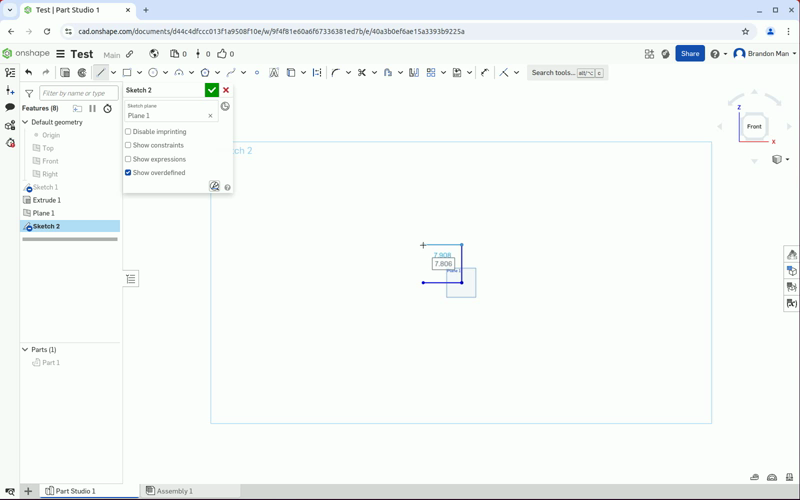
mouse_move(453, 244)
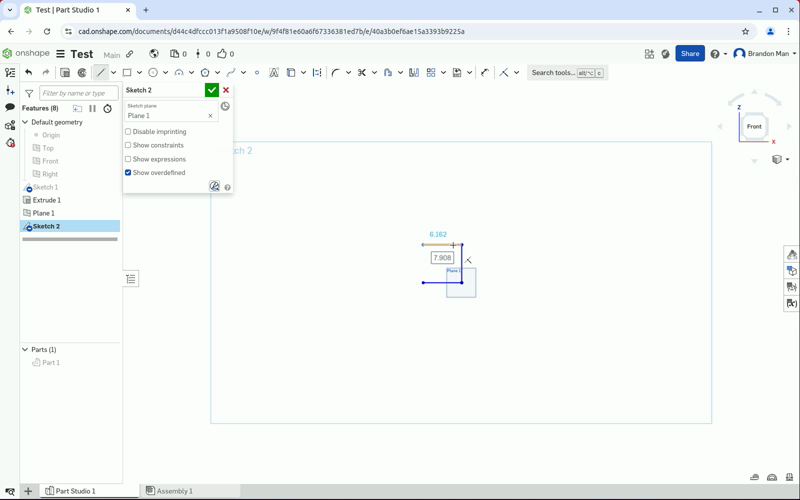
key_down(shift)
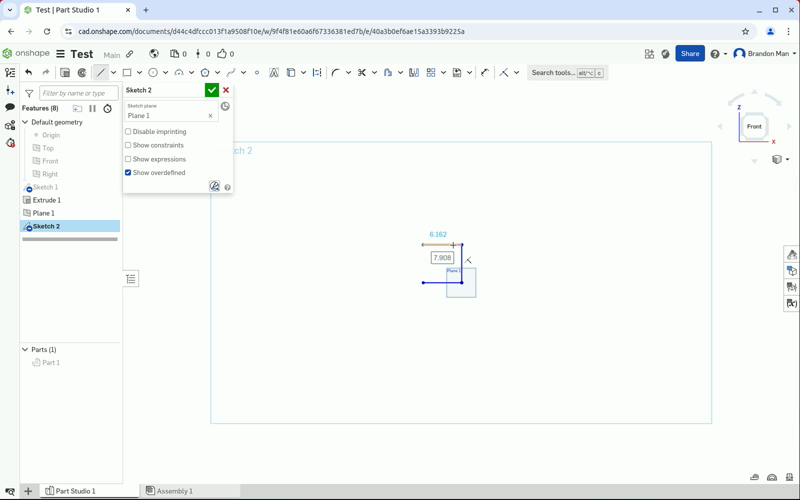
mouse_move(423, 282)
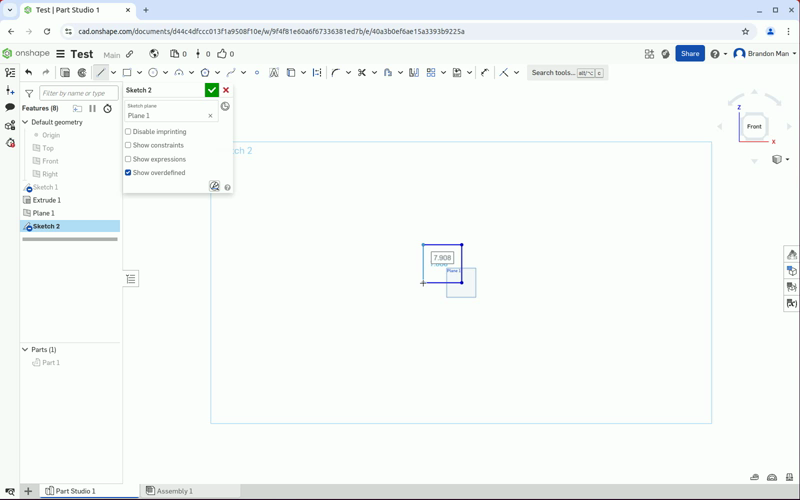
key_up(shift)
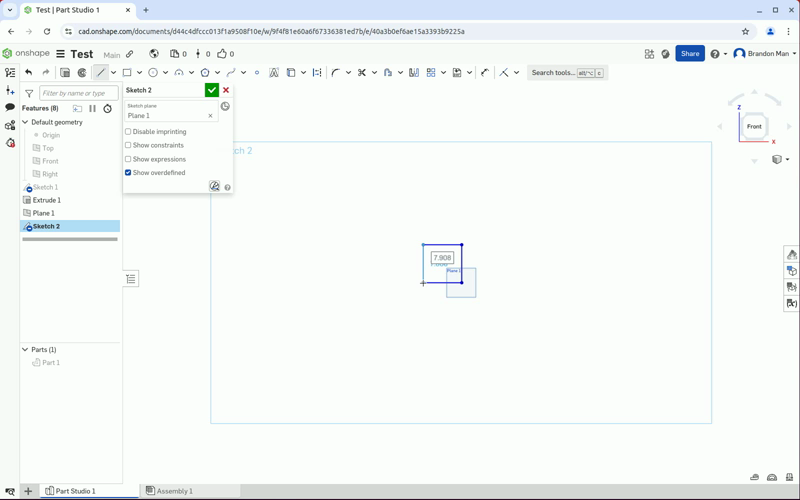
click(423, 282)
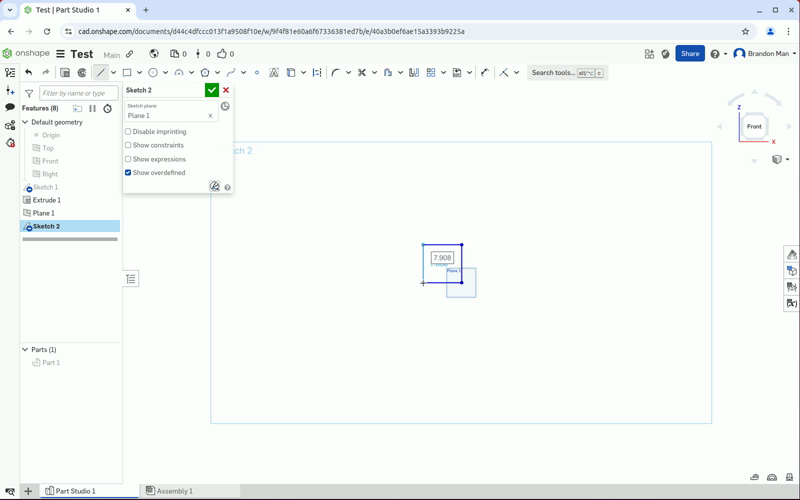
key(esc)
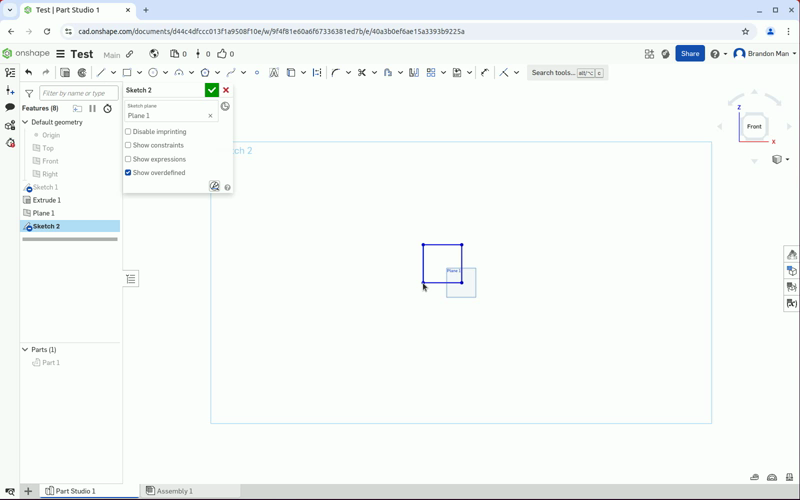
mouse_move(444, 270)
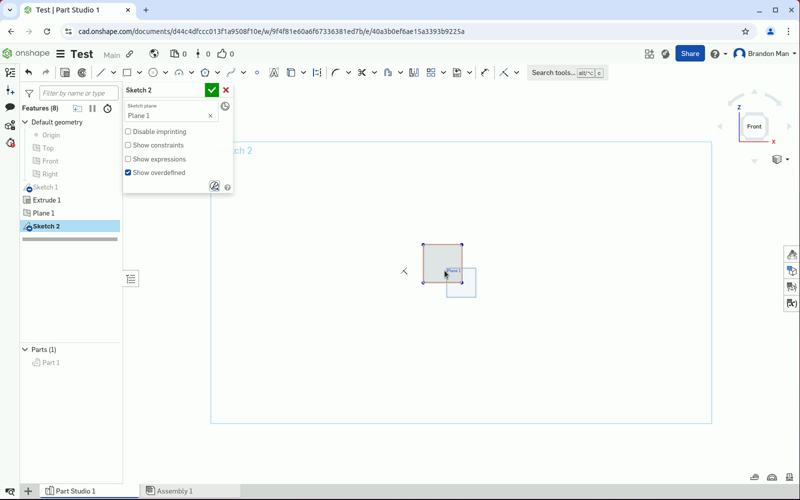
scroll(6)
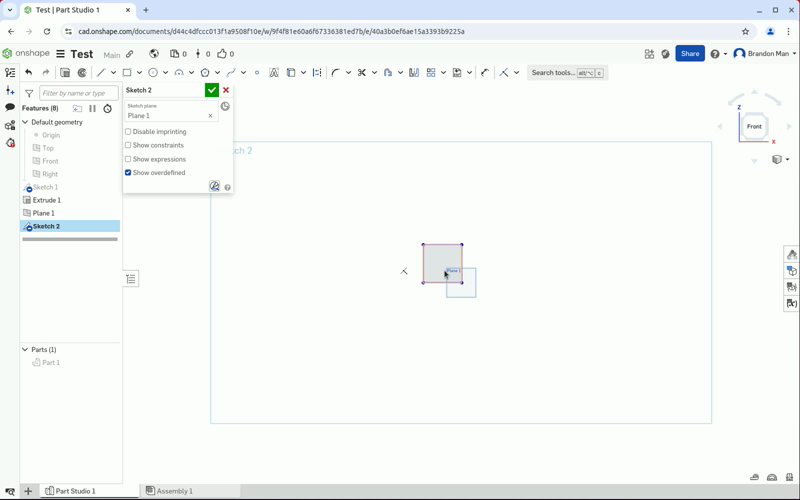
scroll(6)
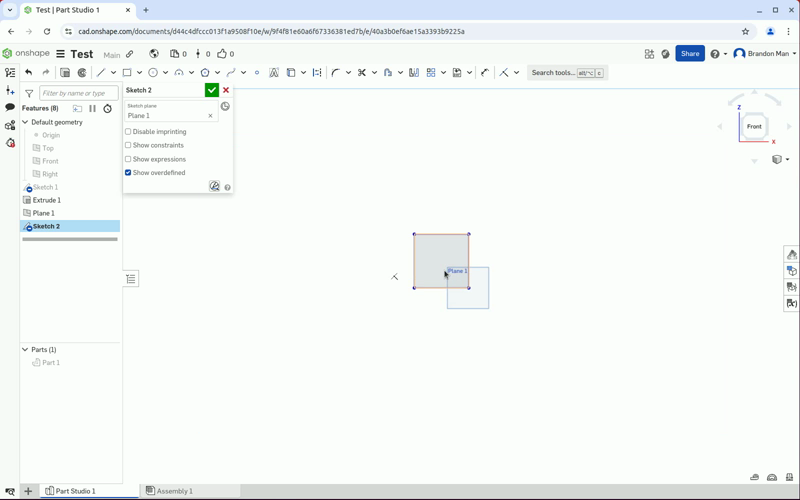
scroll(6)
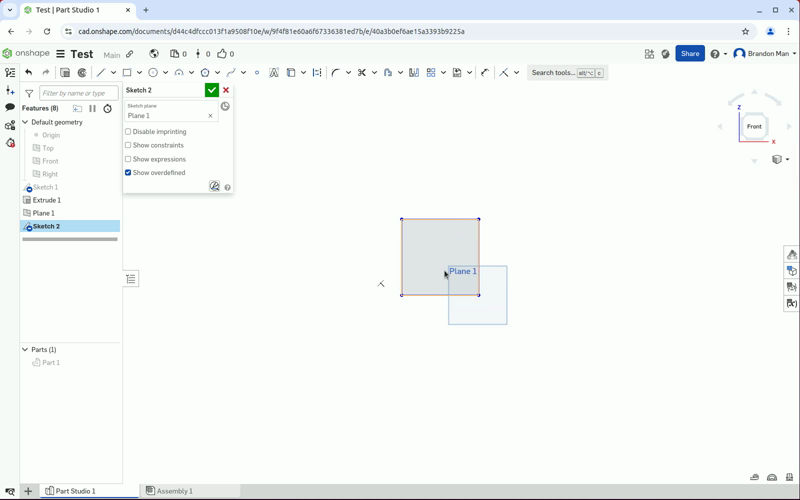
scroll(6)
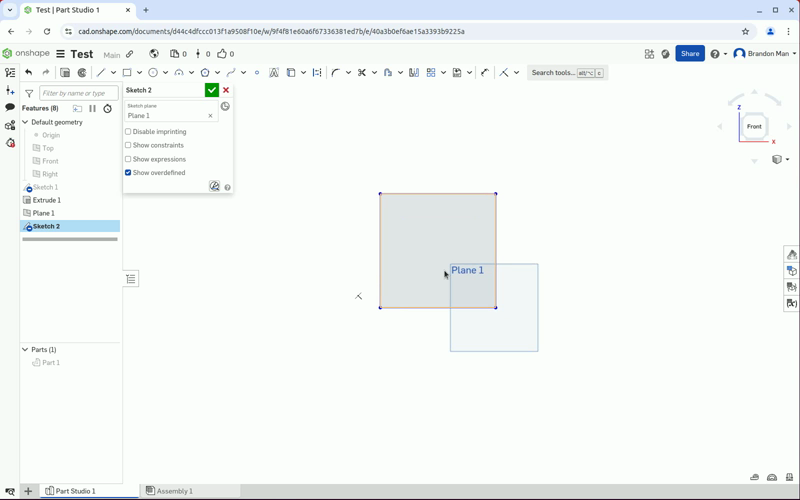
scroll(6)
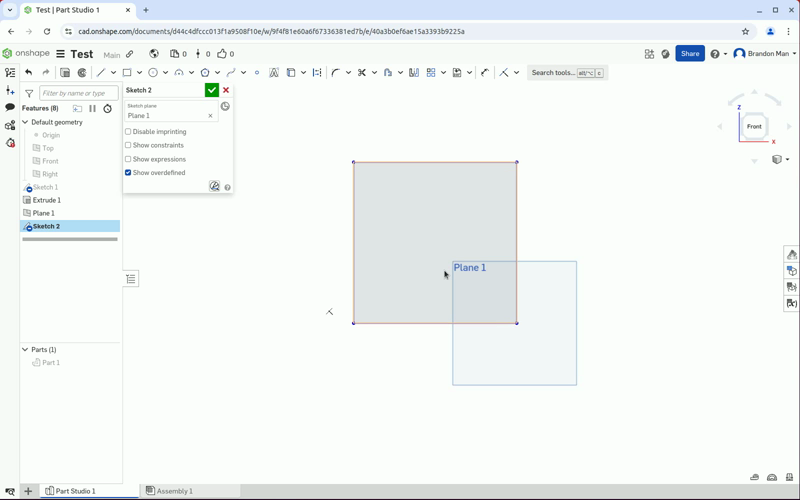
scroll(6)
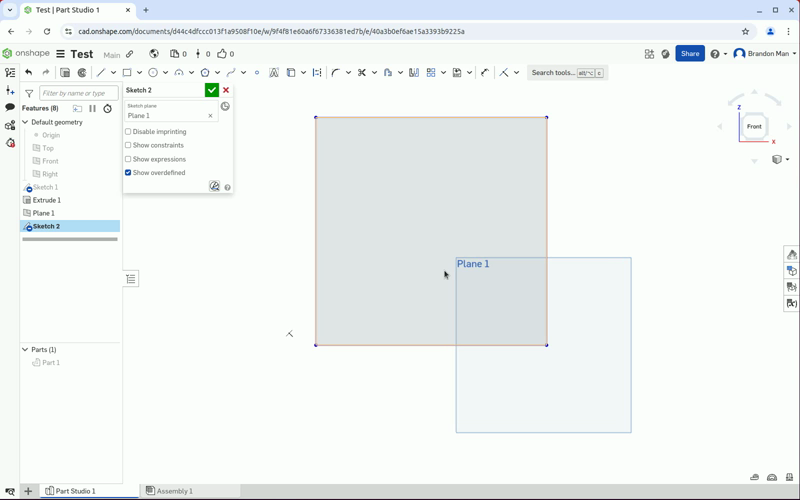
scroll(6)
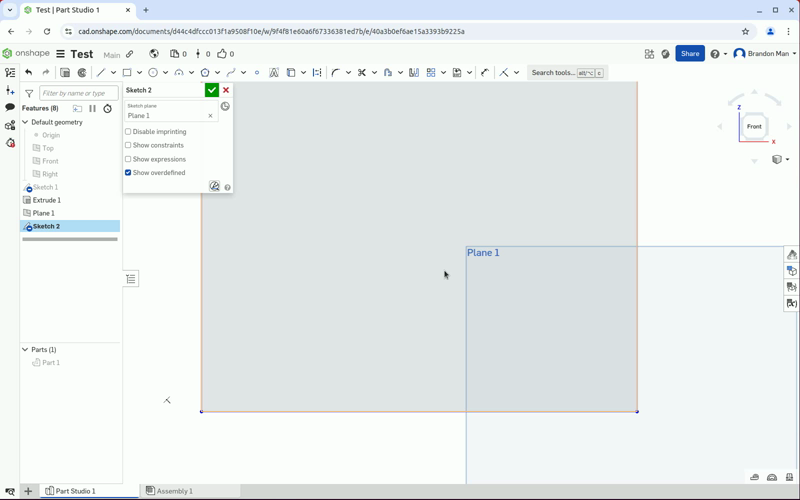
click(444, 270)
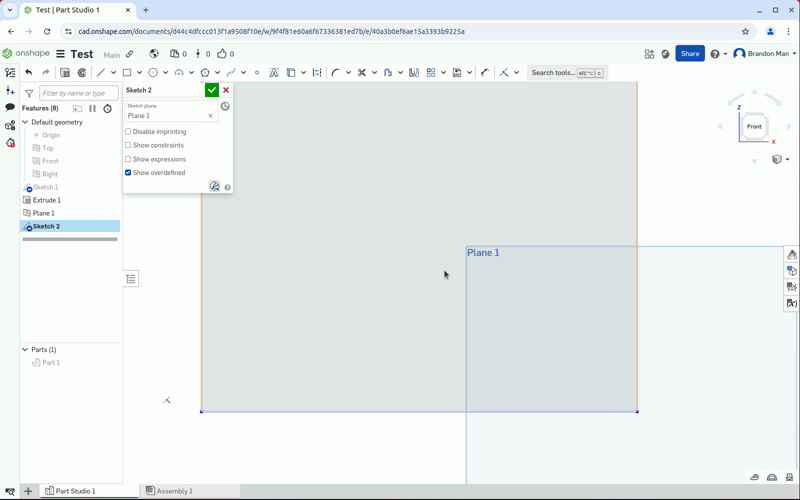
scroll(-6)
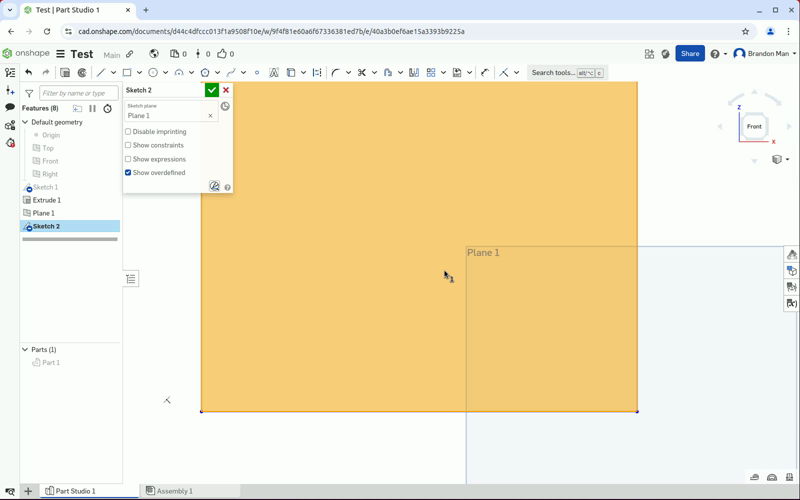
scroll(-6)
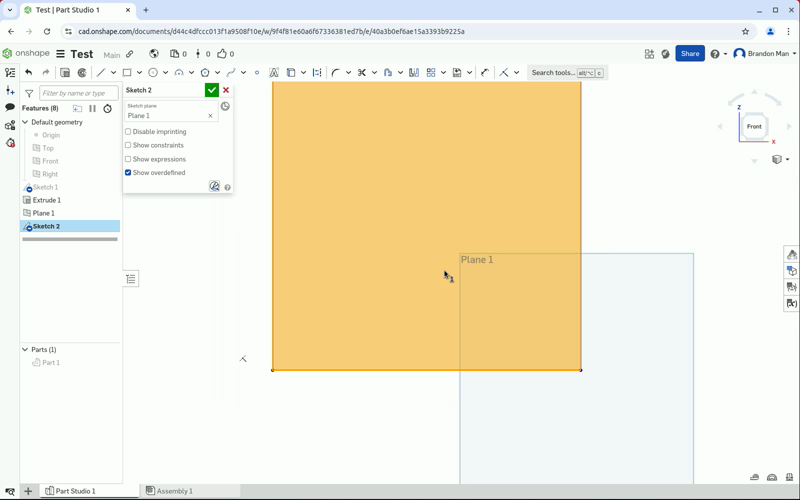
scroll(-6)
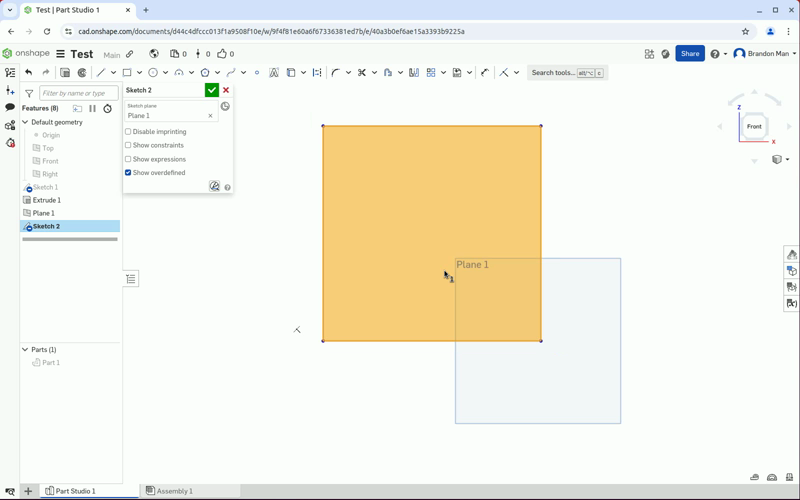
scroll(-6)
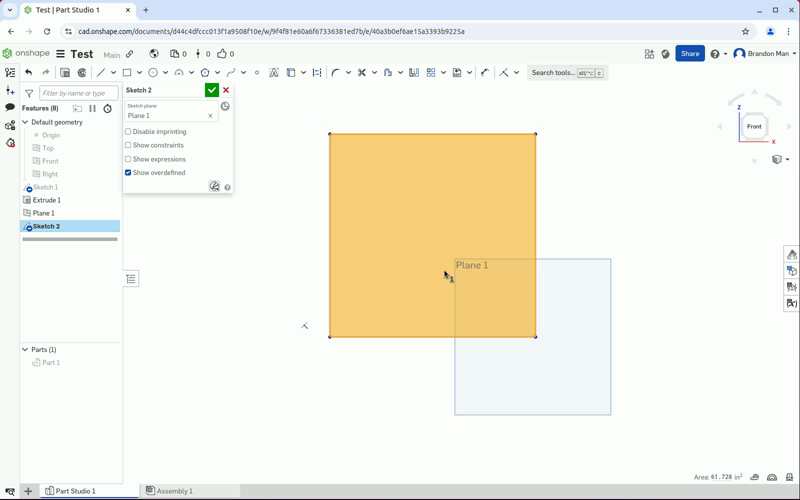
scroll(-6)
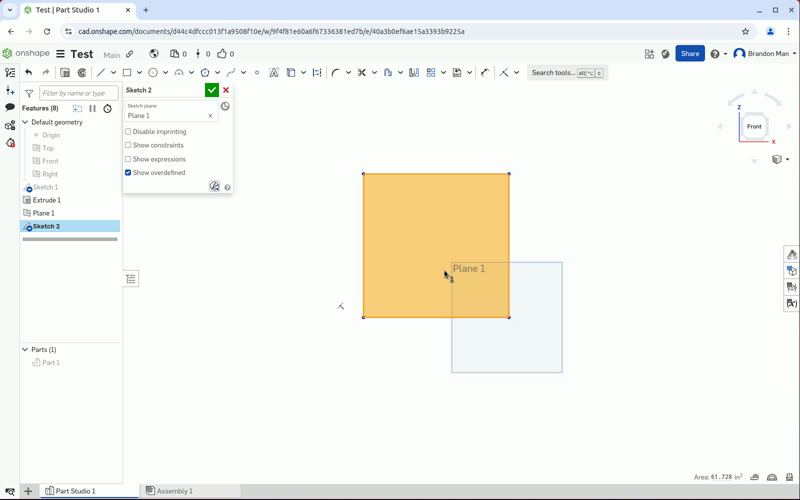
scroll(-6)
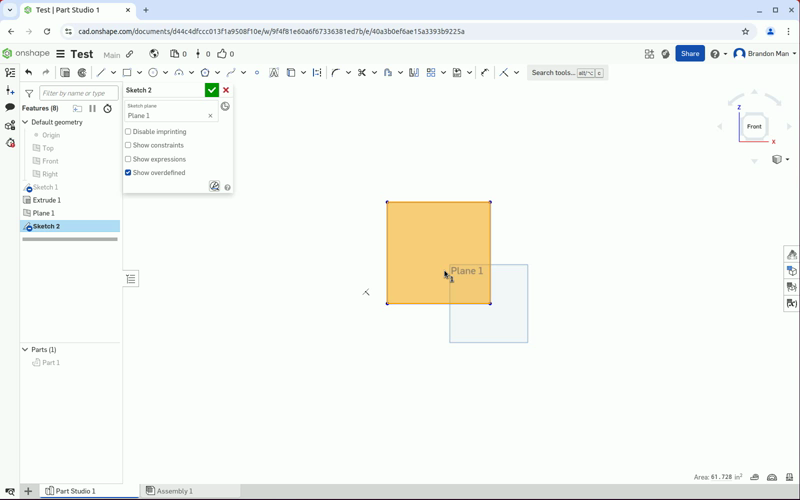
scroll(-6)
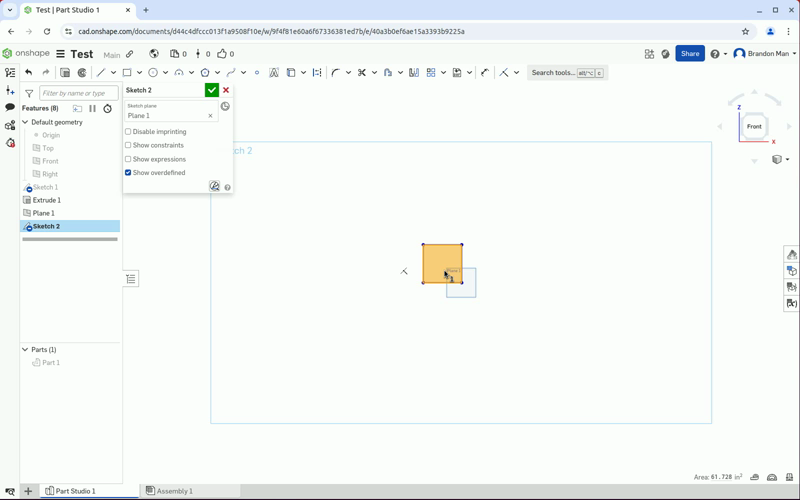
mouse_move(73, 352)
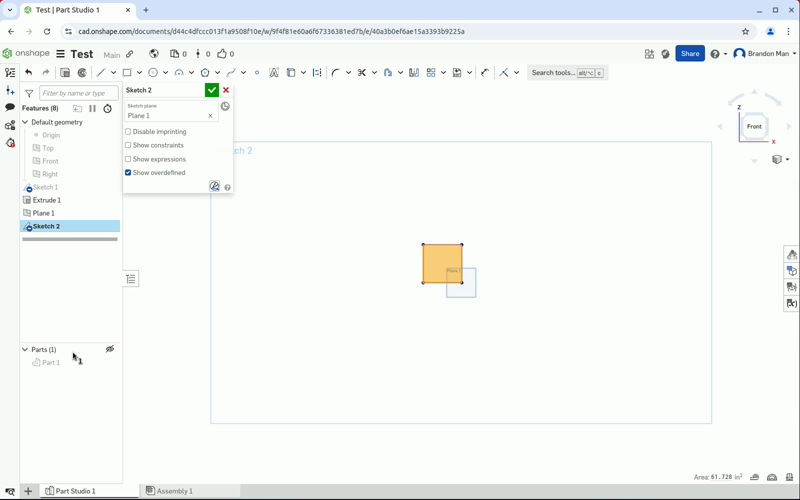
key(shift+y)
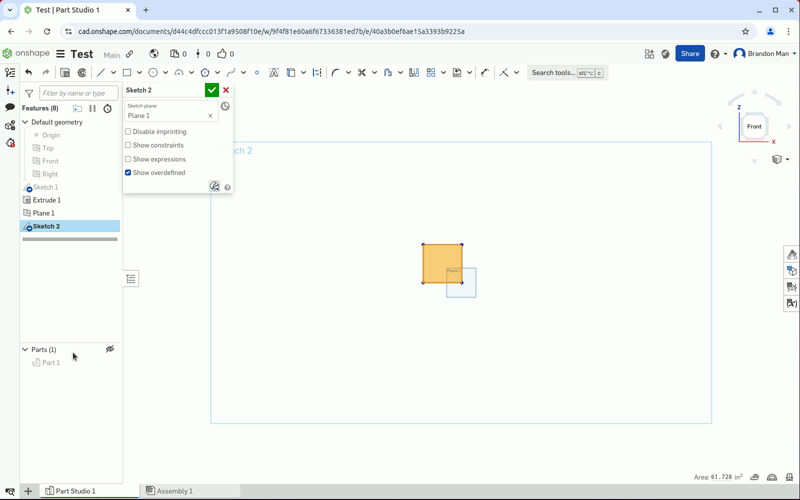
key(shift+e)
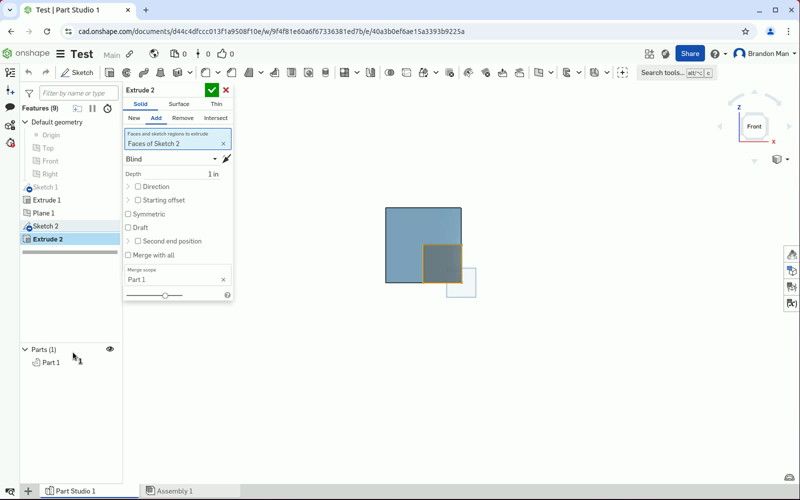
mouse_move(143, 106)
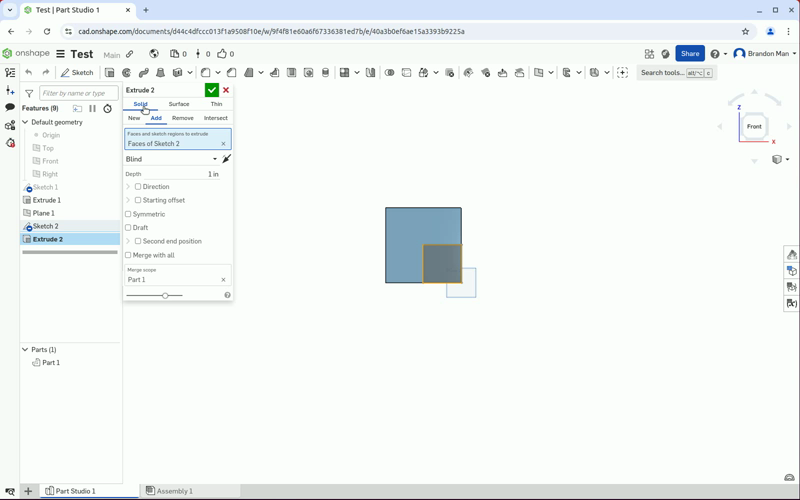
click(143, 106)
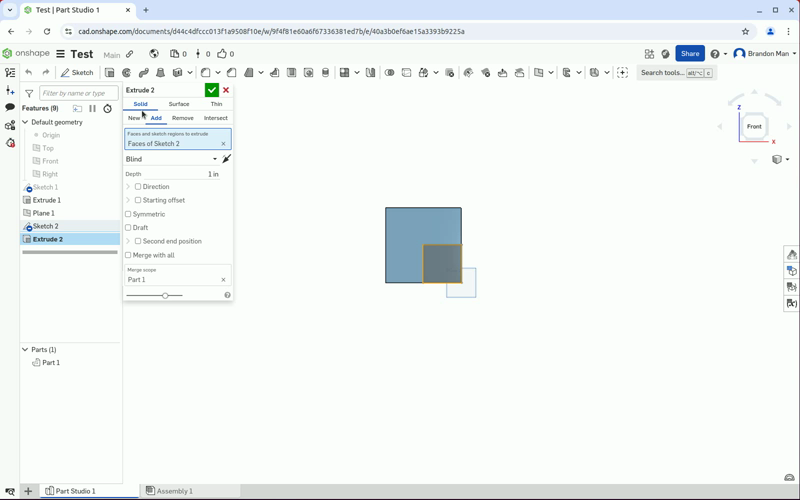
mouse_move(137, 120)
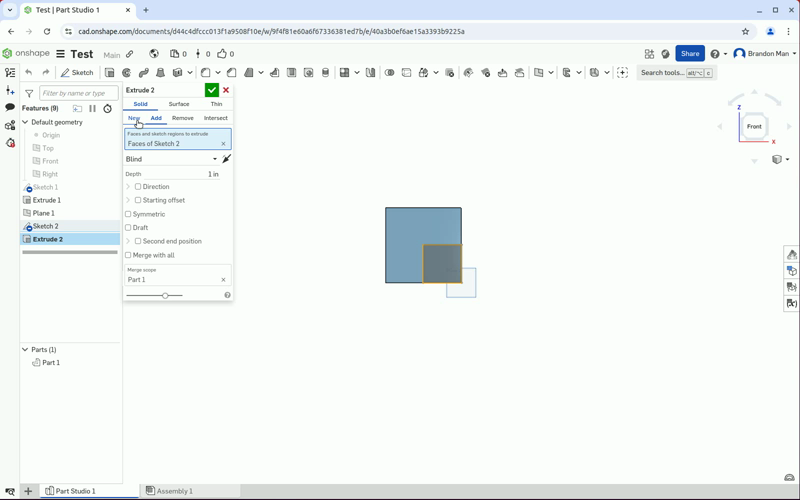
click(137, 120)
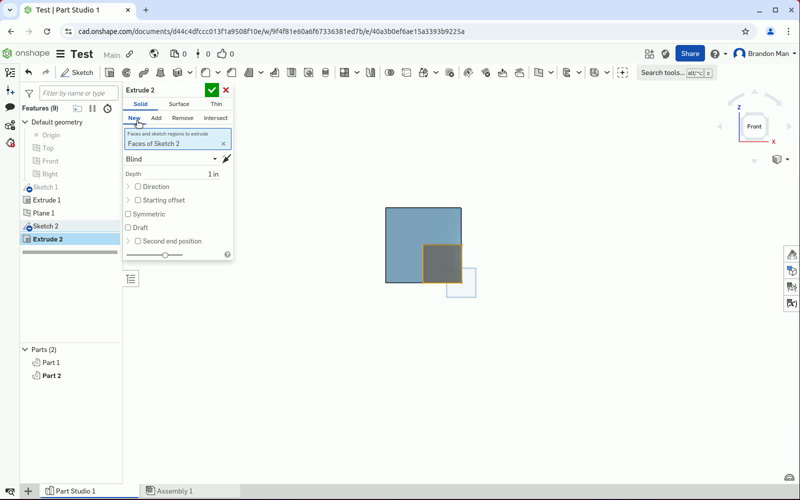
key(tab, 4)
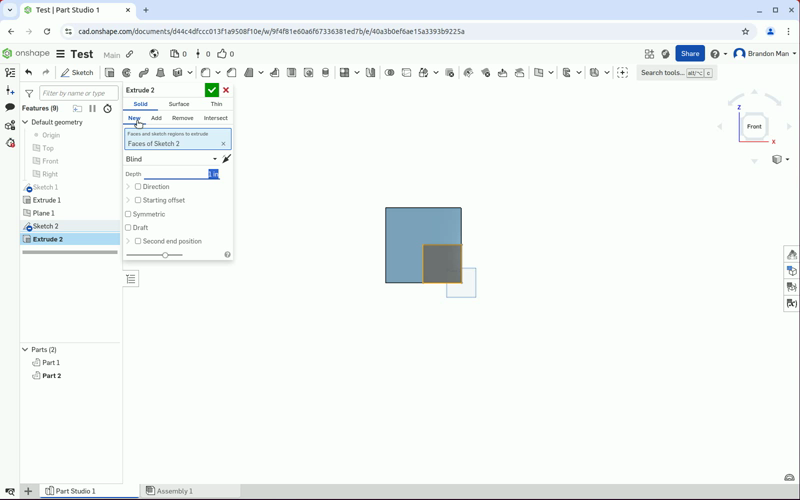
text(7.703)
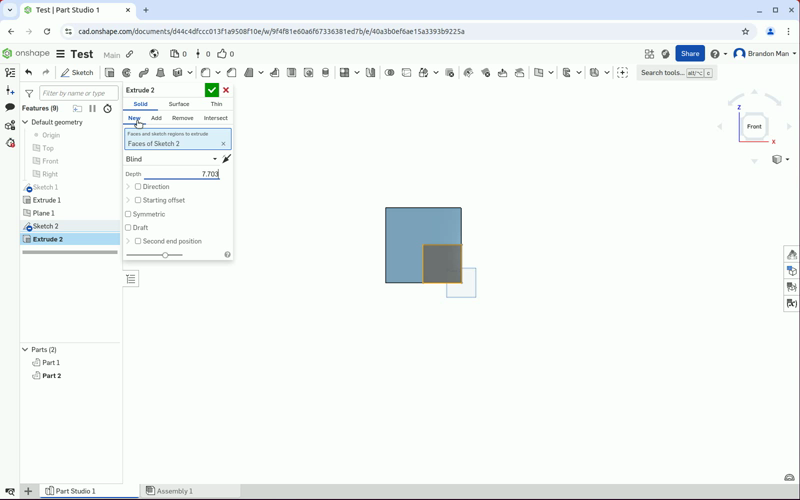
key(enter)
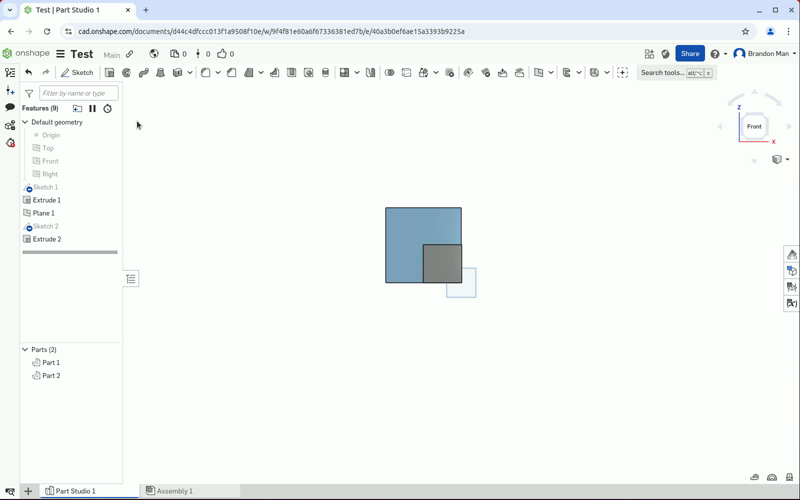
key(shift+h)
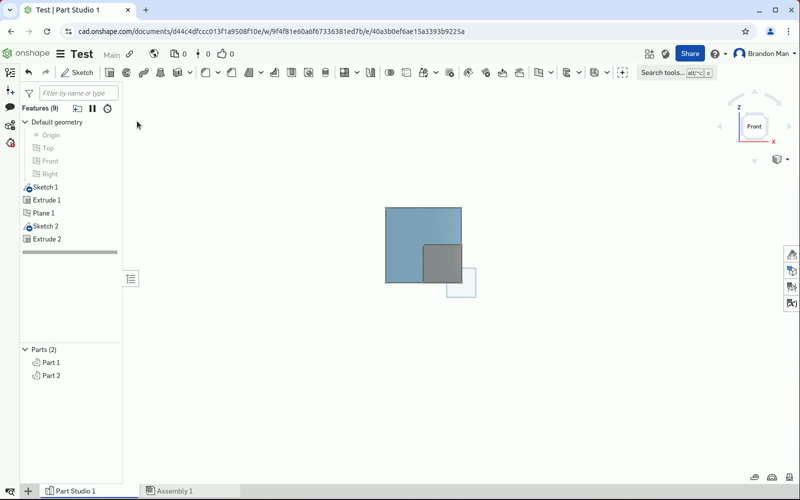
key(shift+h)
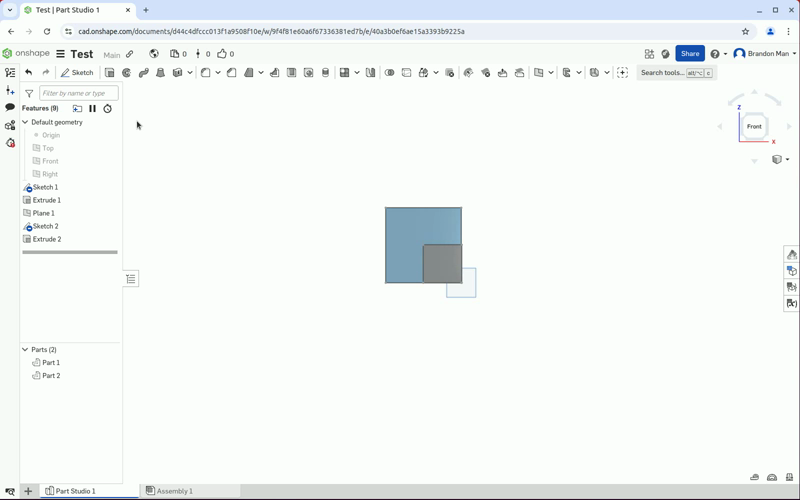
key(shift+7)
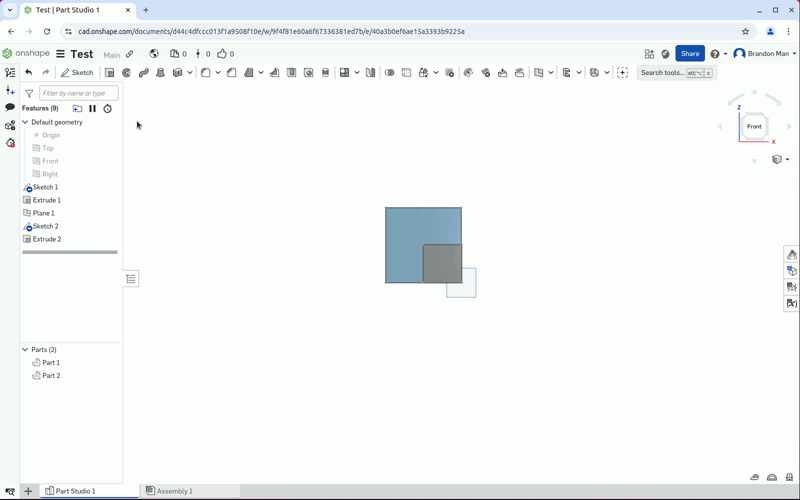
key(left, 2)
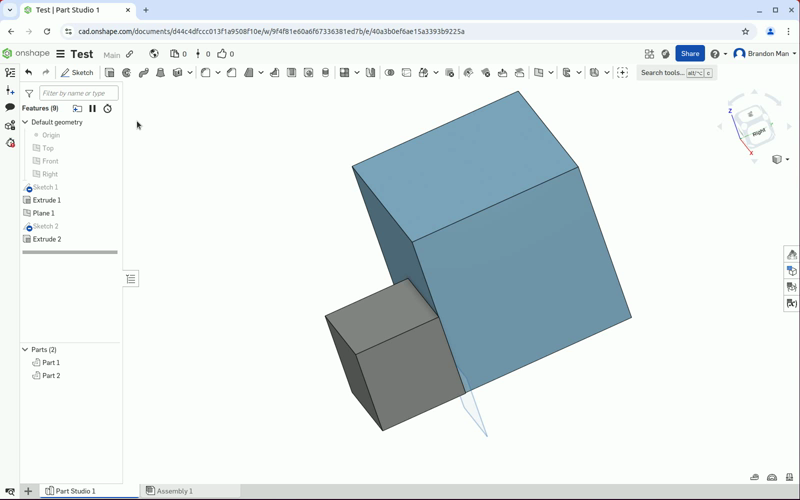
key(down, 2)
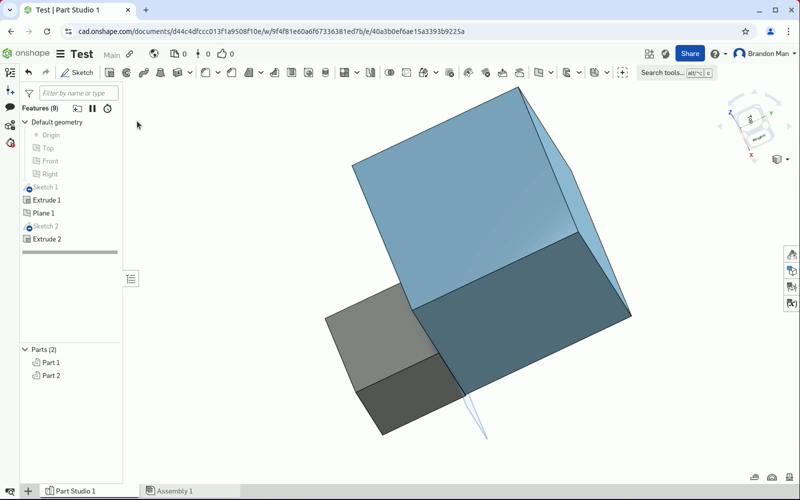
key(up, 2)
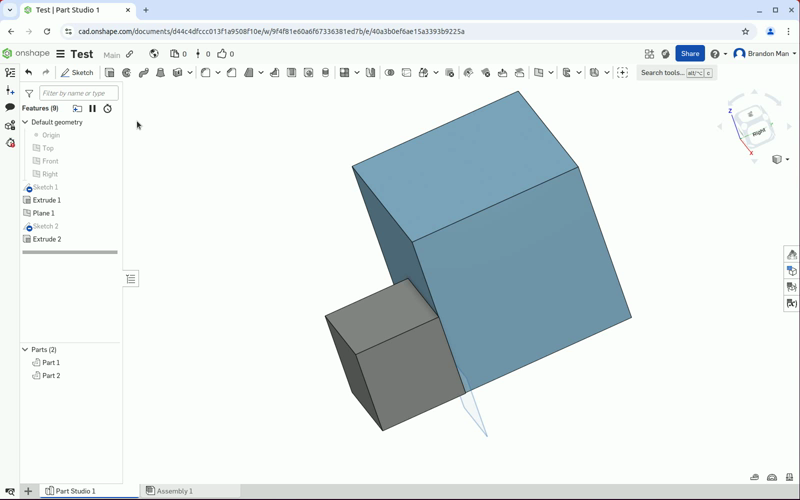
key(right, 2)
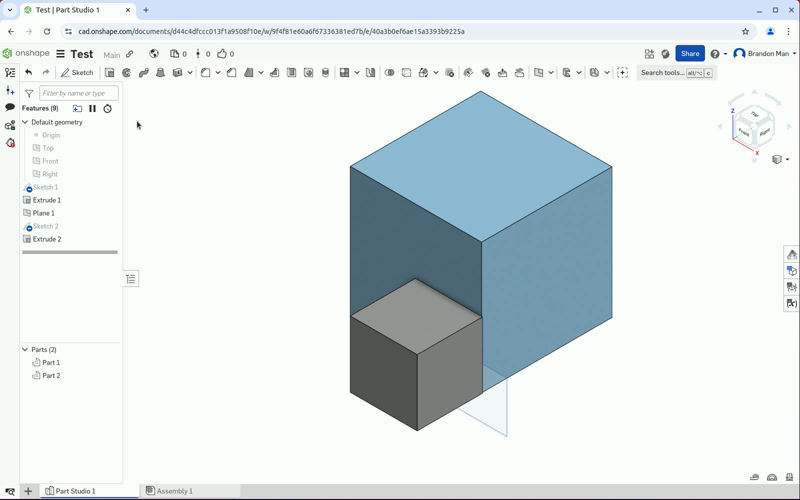
mouse_move(73, 189)
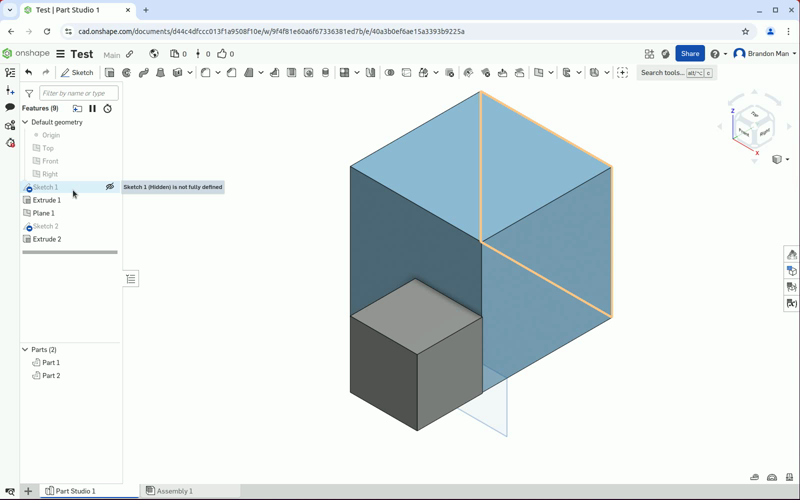
click(73, 189)